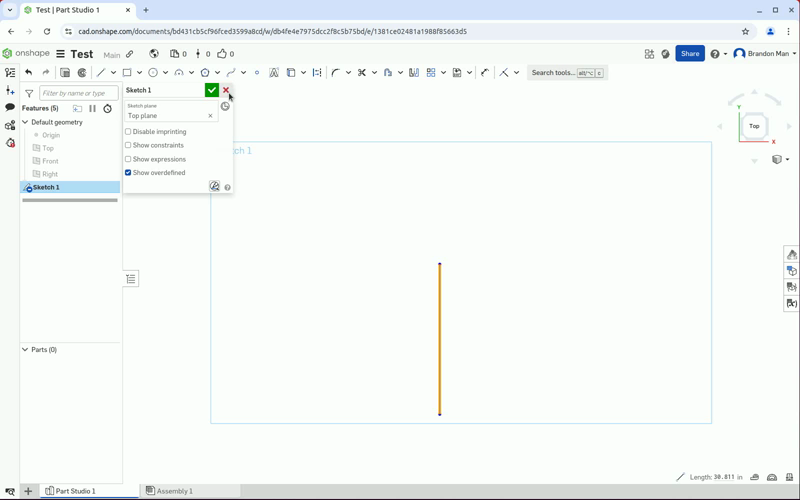
key(shift+h)
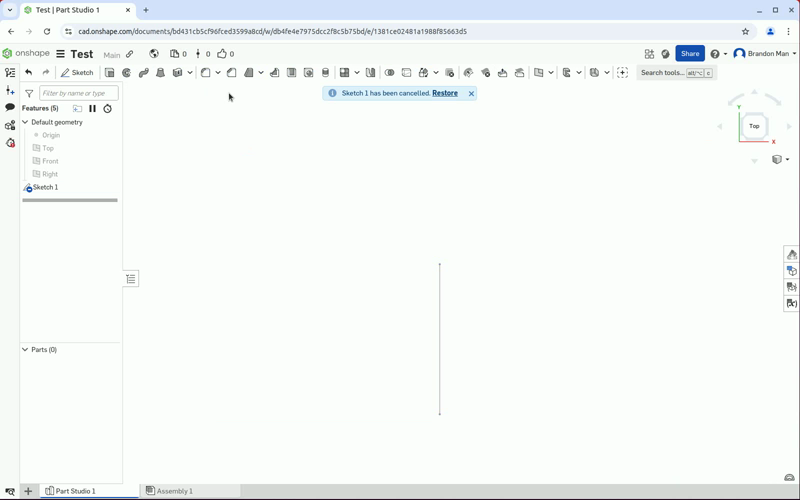
key(shift+s)
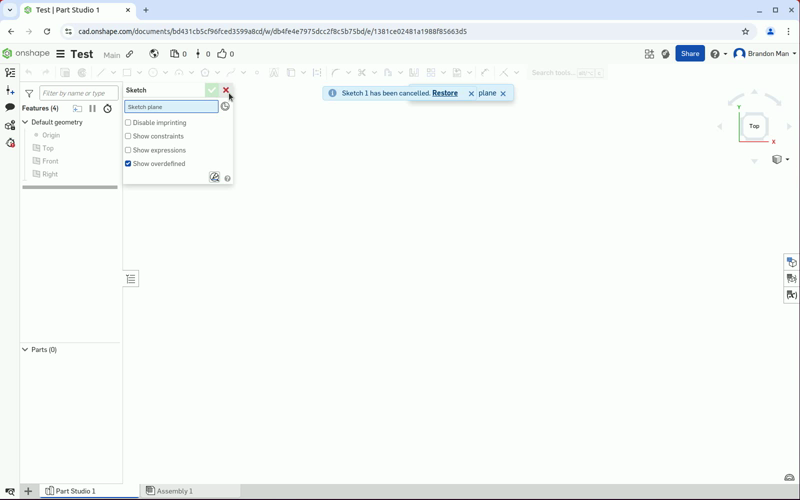
mouse_move(73, 150)
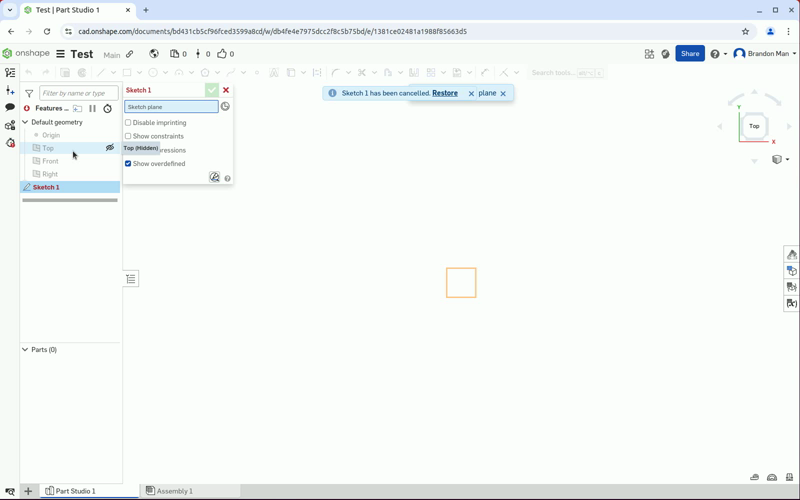
click(73, 150)
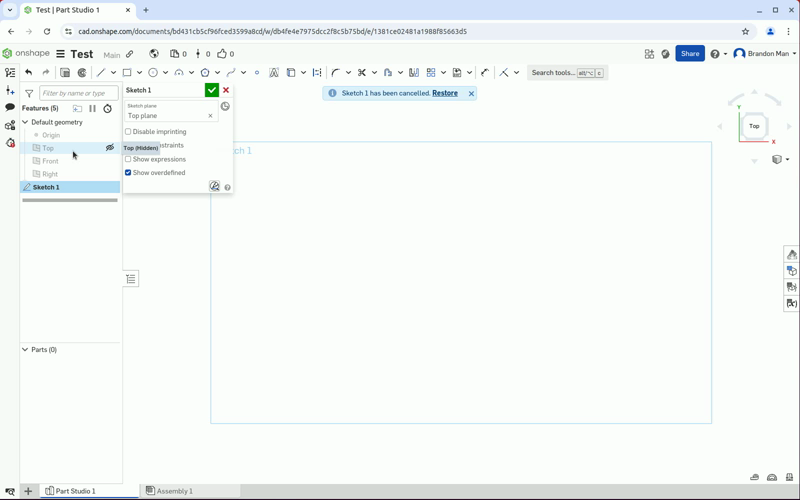
mouse_move(73, 352)
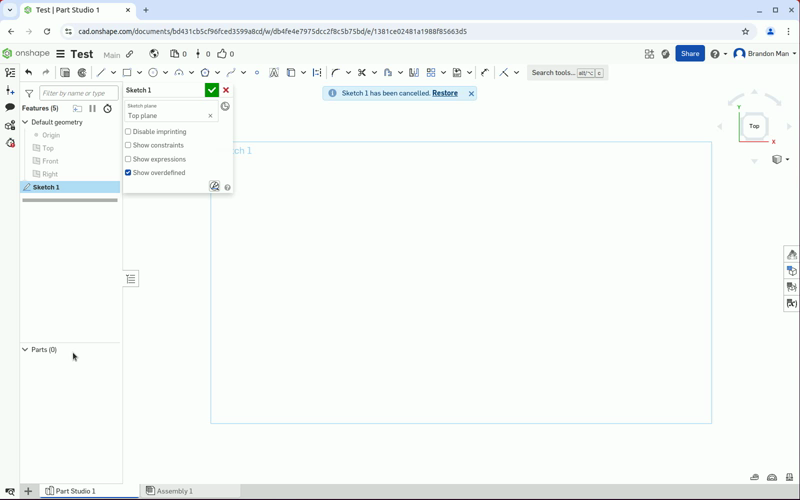
key(y)
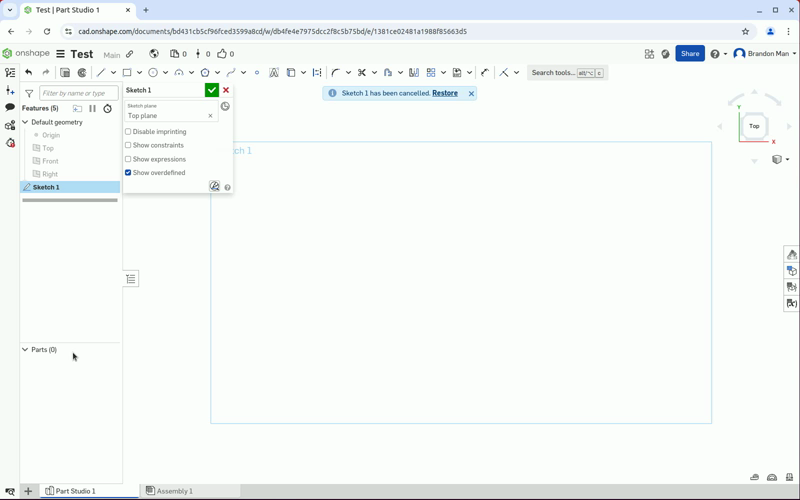
key(l)
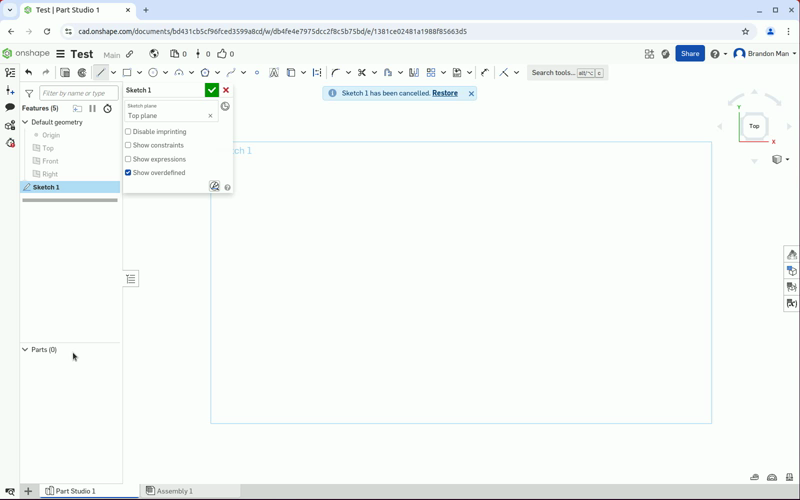
key_down(shift)
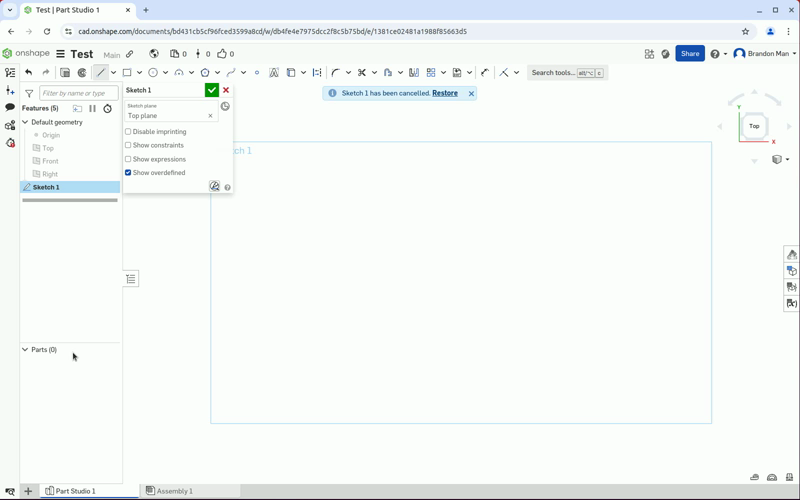
mouse_move(460, 361)
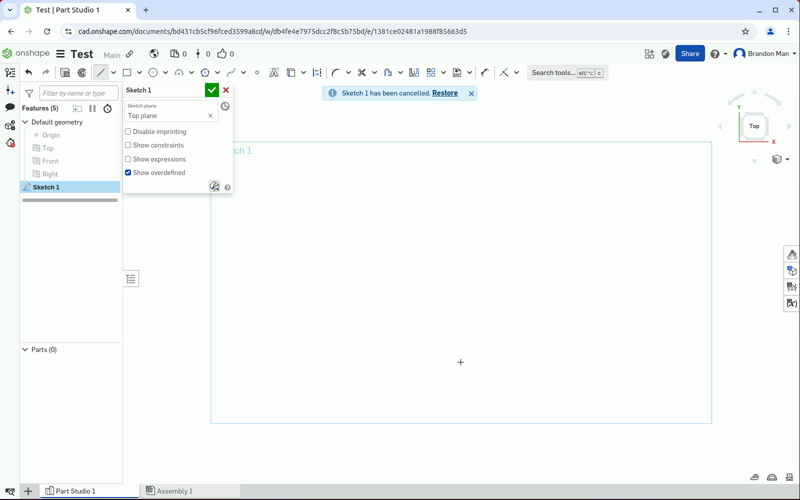
click(460, 361)
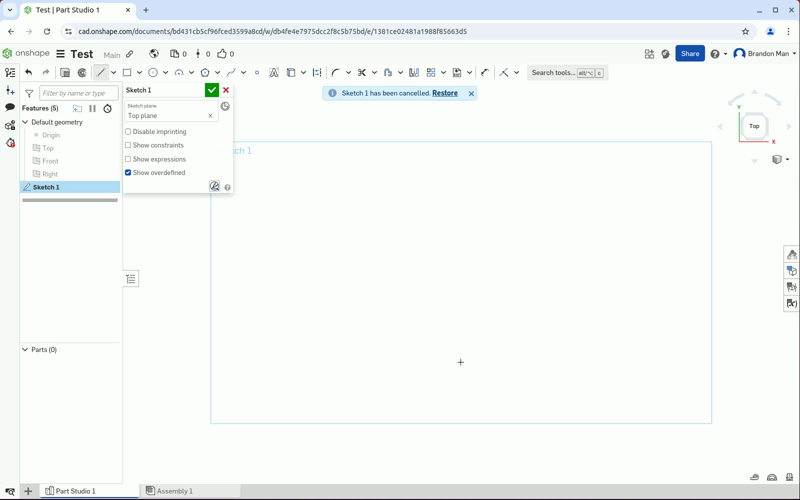
key_up(shift)
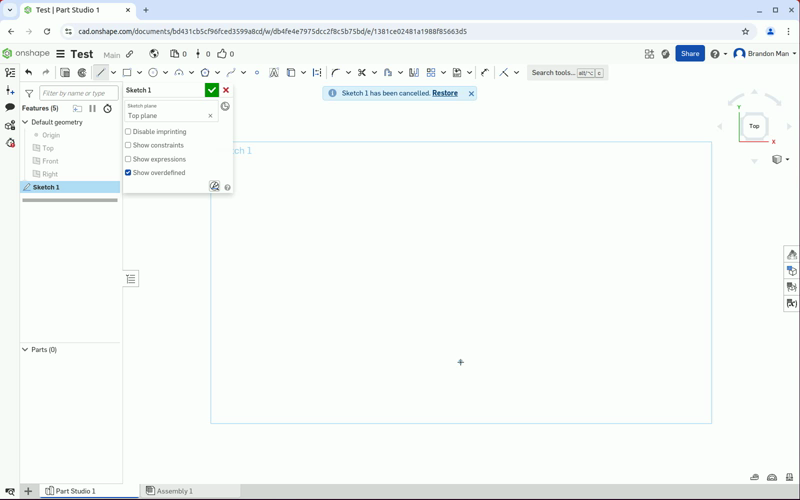
key_down(shift)
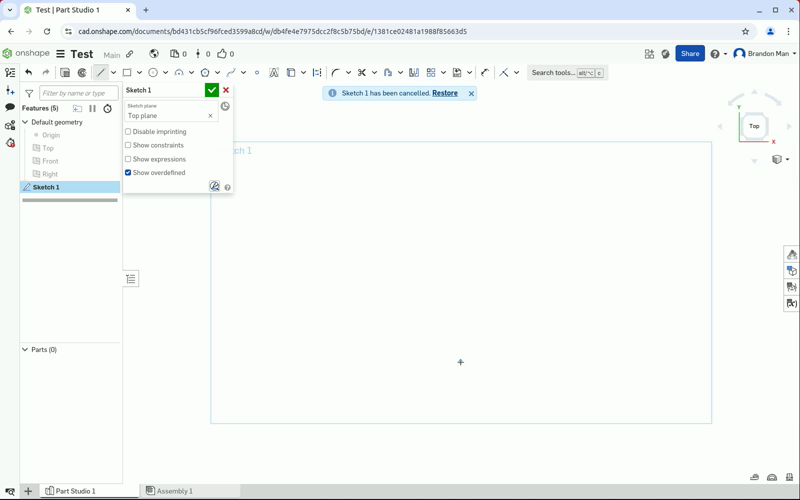
mouse_move(573, 361)
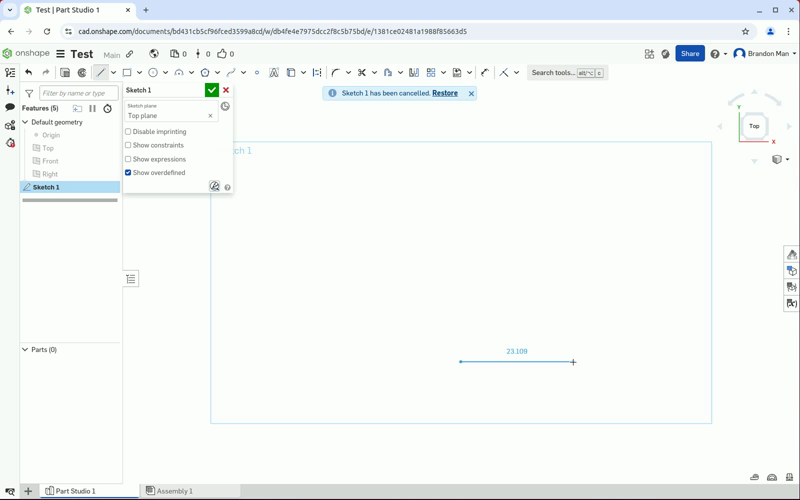
click(573, 361)
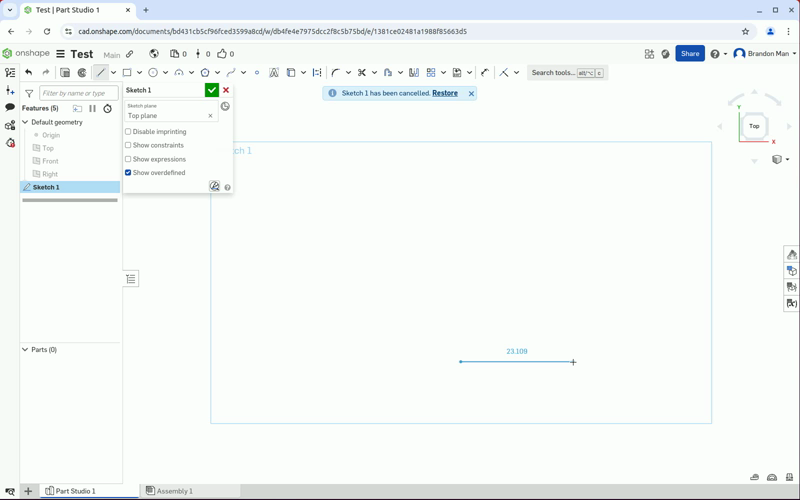
key_up(shift)
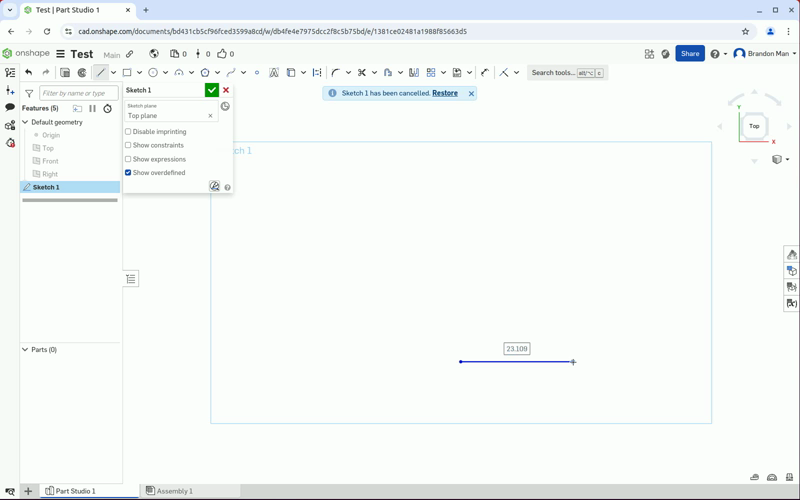
key_down(shift)
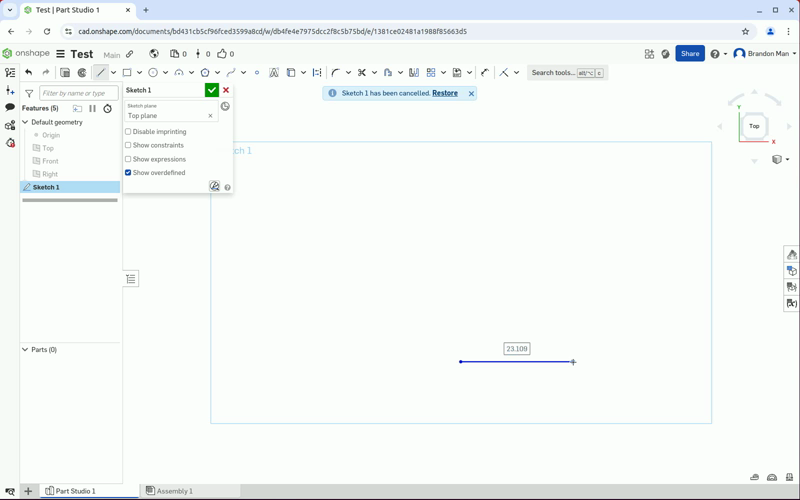
mouse_move(573, 282)
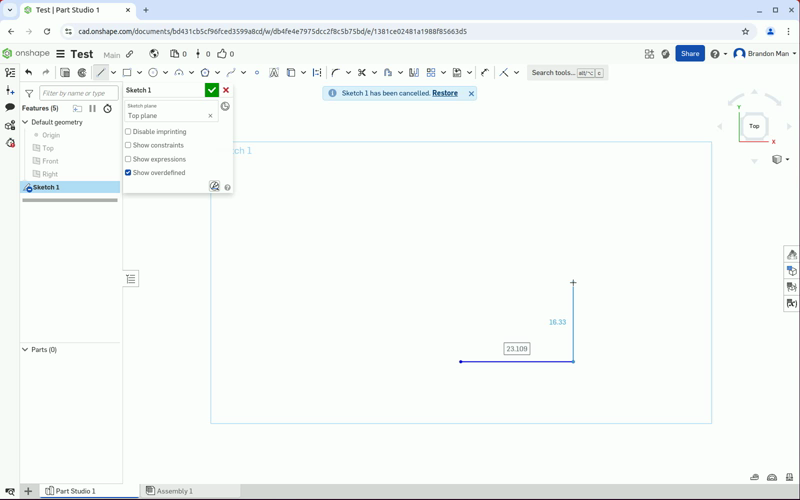
click(573, 282)
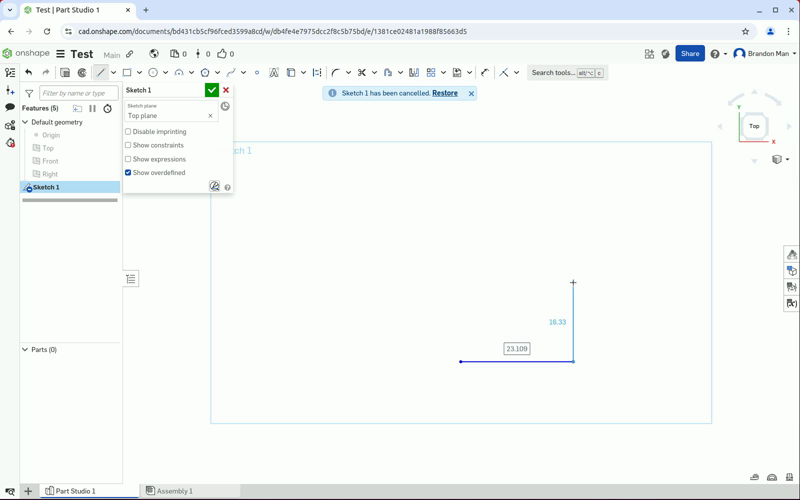
key_up(shift)
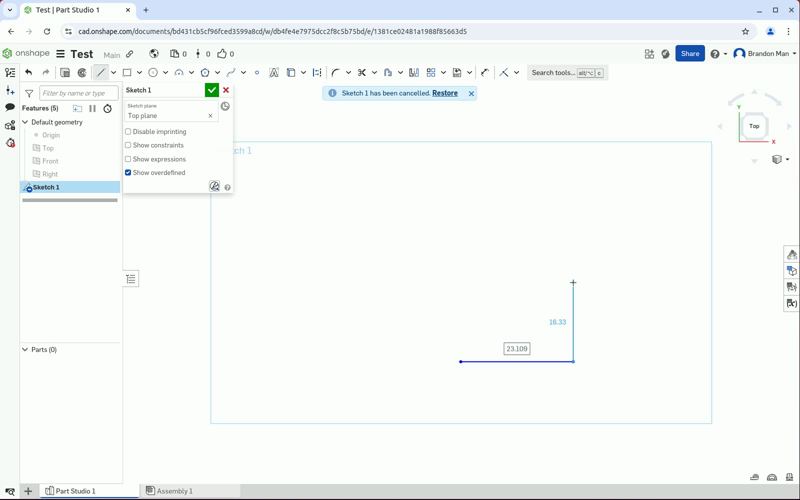
key_down(shift)
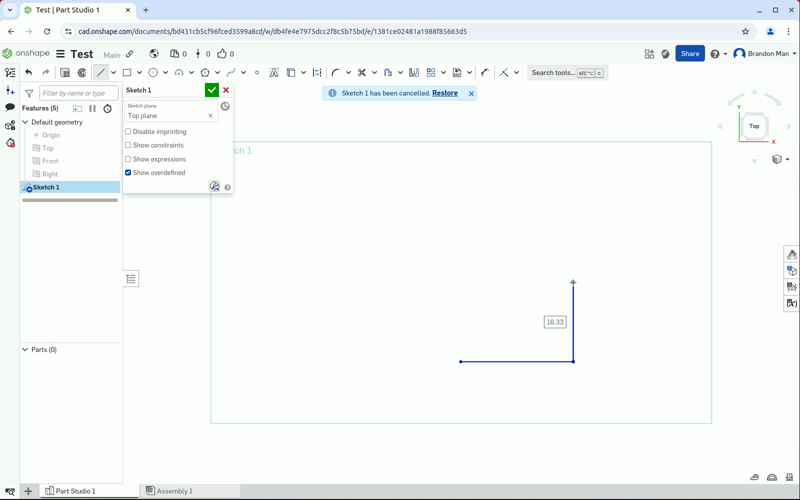
mouse_move(460, 282)
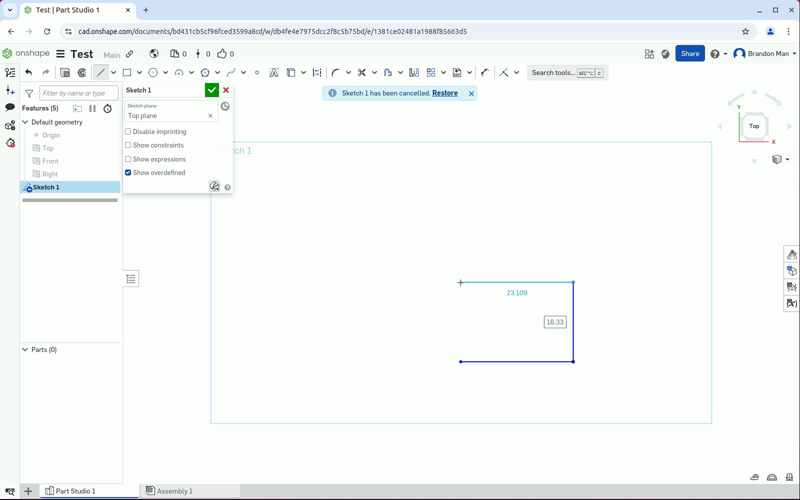
click(460, 282)
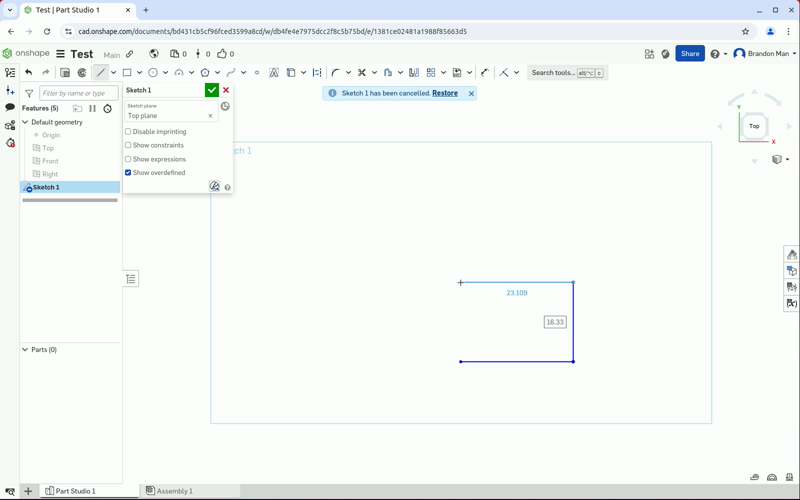
key_up(shift)
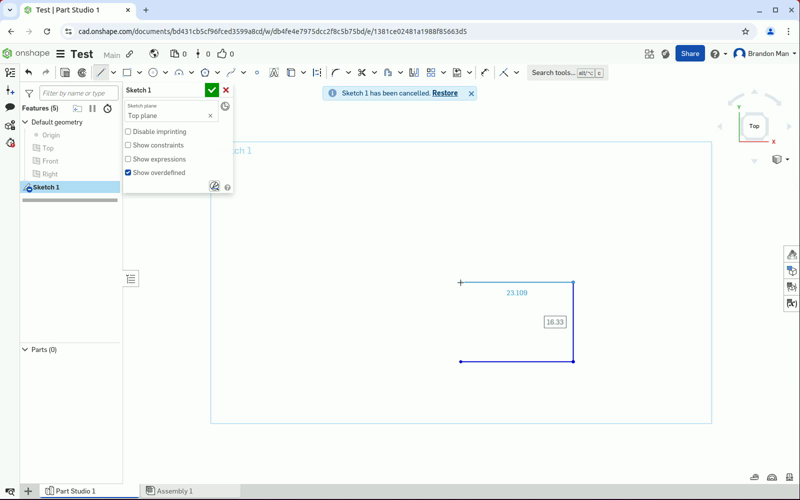
key_down(shift)
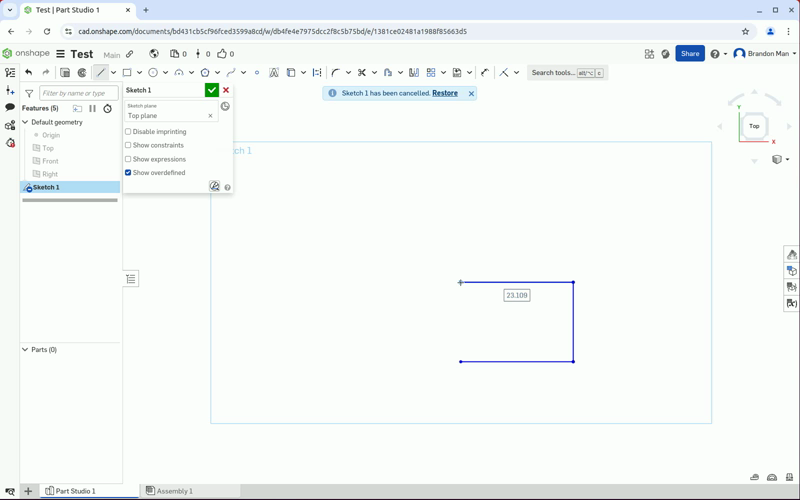
mouse_move(460, 361)
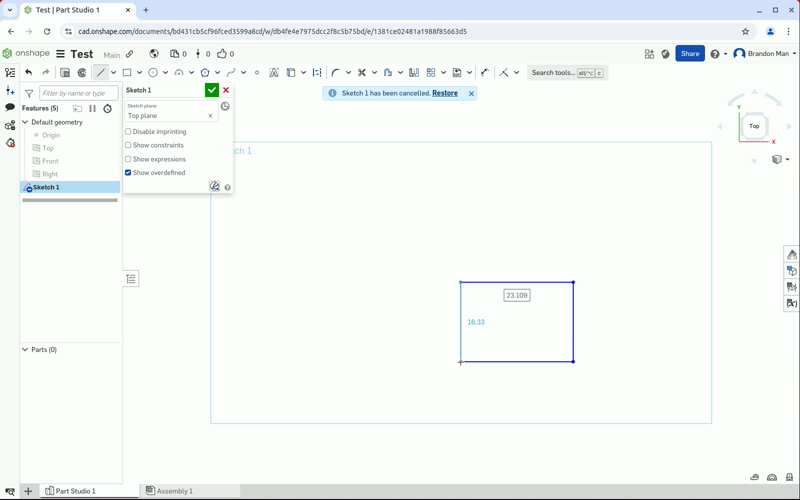
key_up(shift)
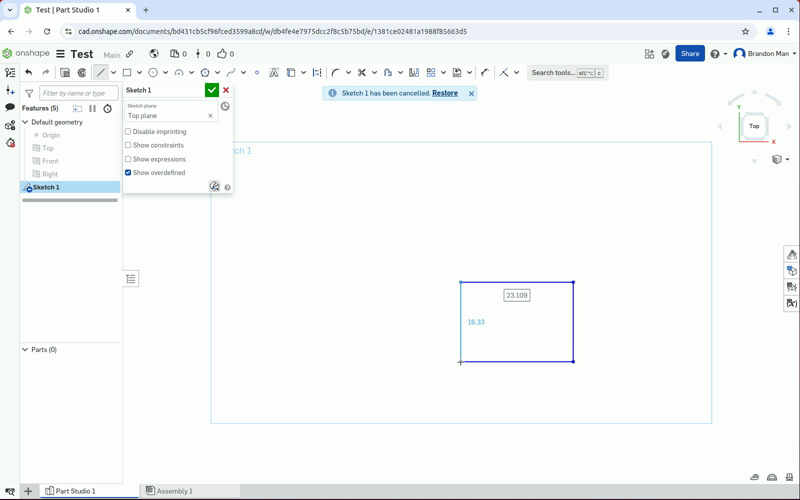
click(460, 361)
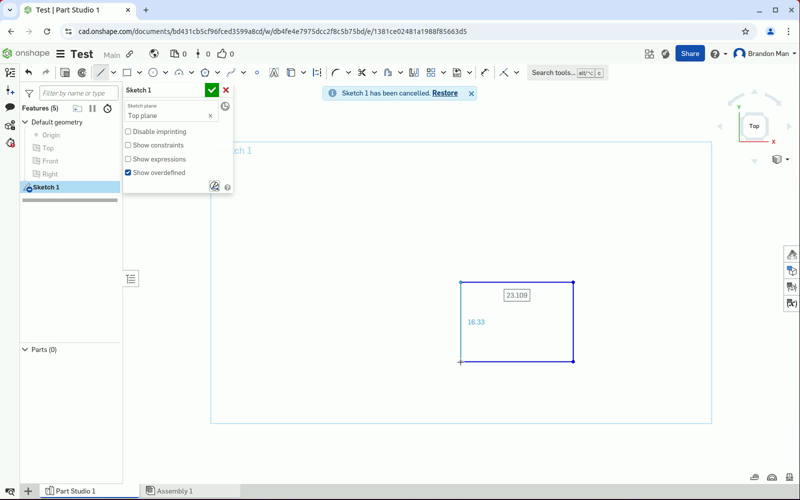
key(esc)
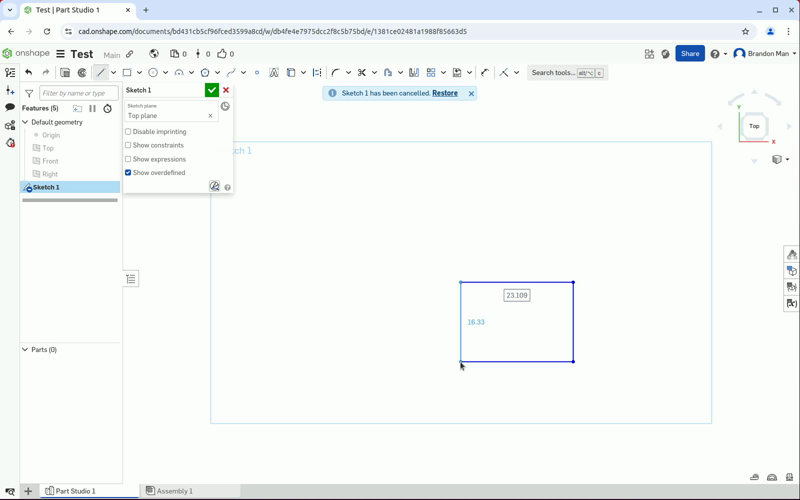
mouse_move(479, 351)
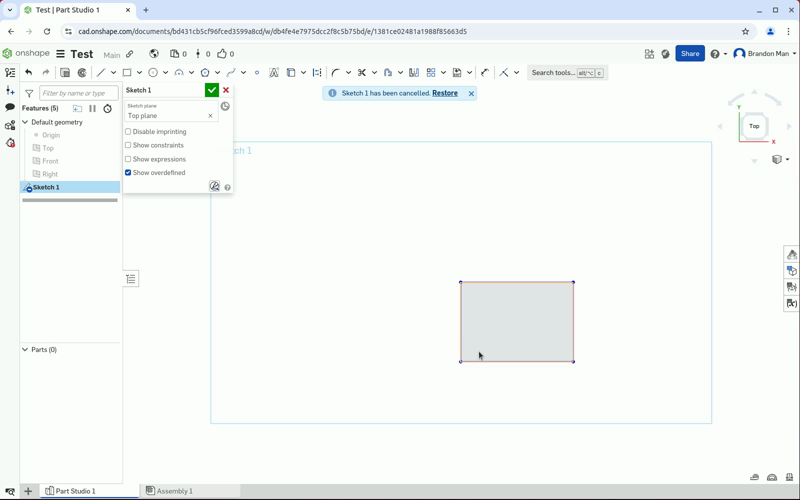
click(479, 351)
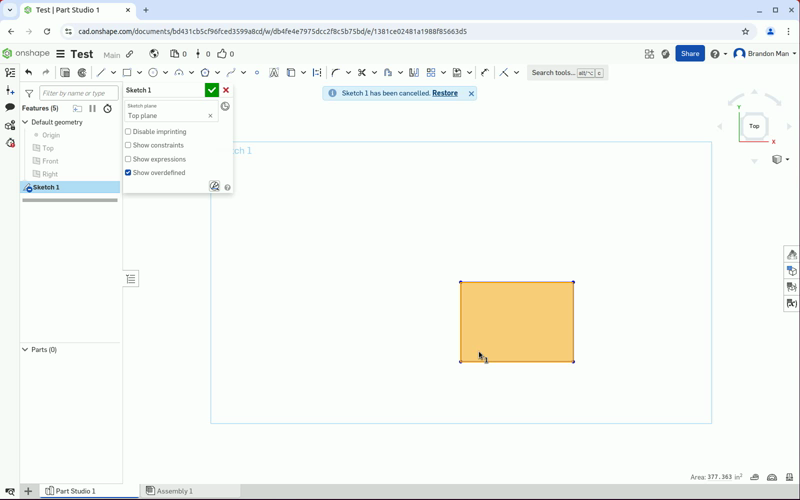
mouse_move(73, 352)
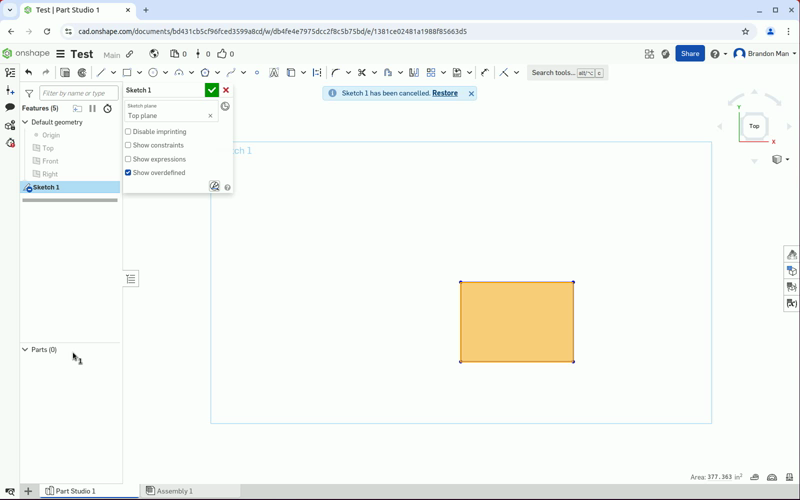
key(shift+y)
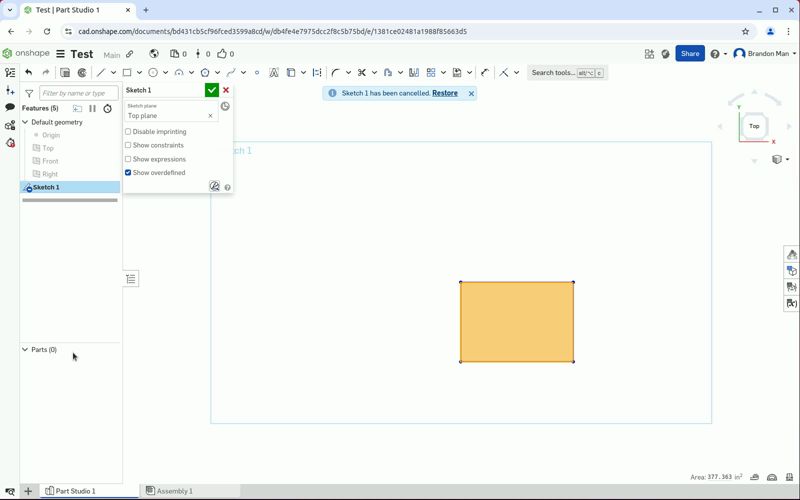
key(shift+e)
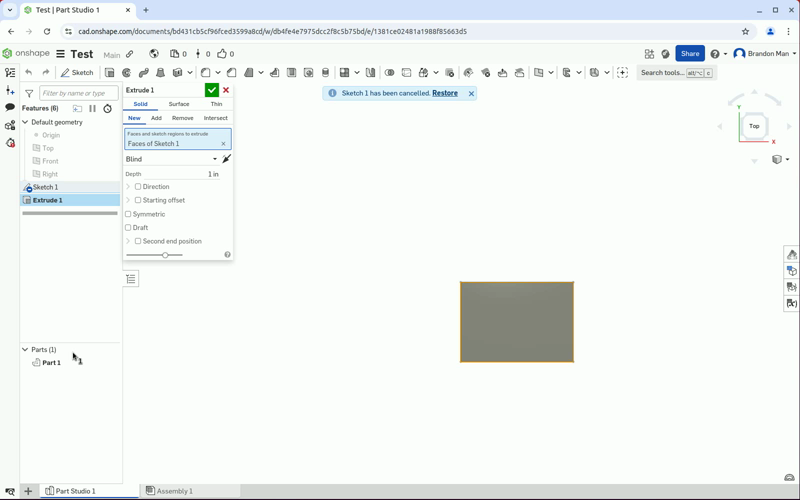
mouse_move(143, 106)
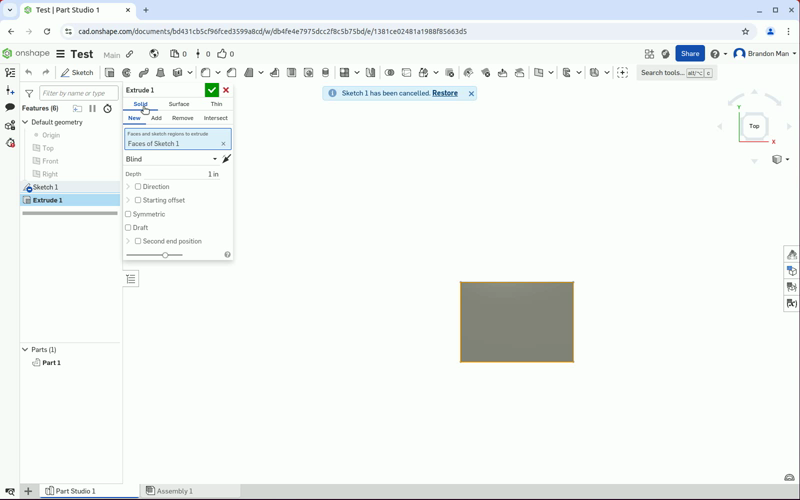
click(143, 106)
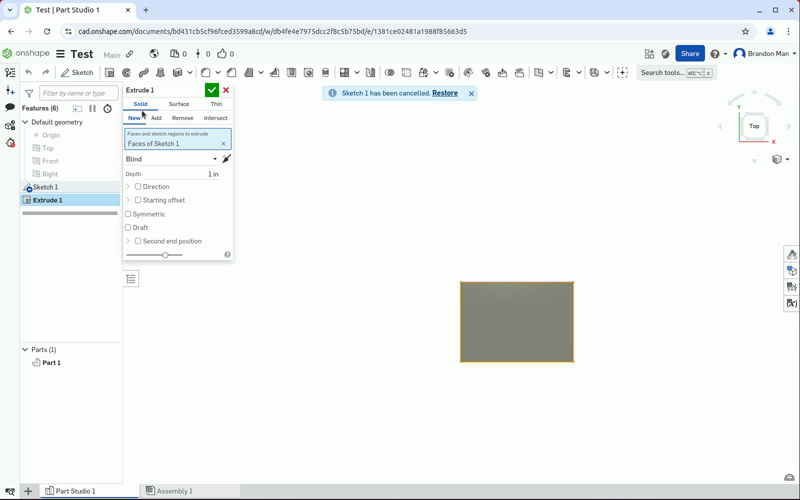
mouse_move(137, 120)
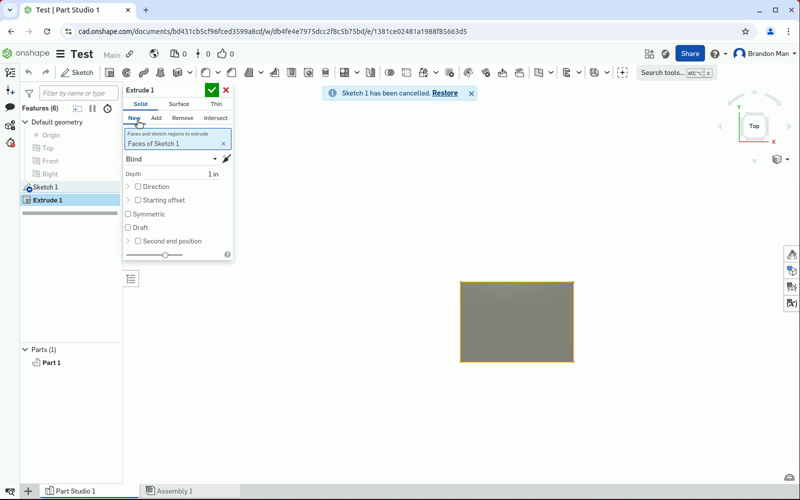
click(137, 120)
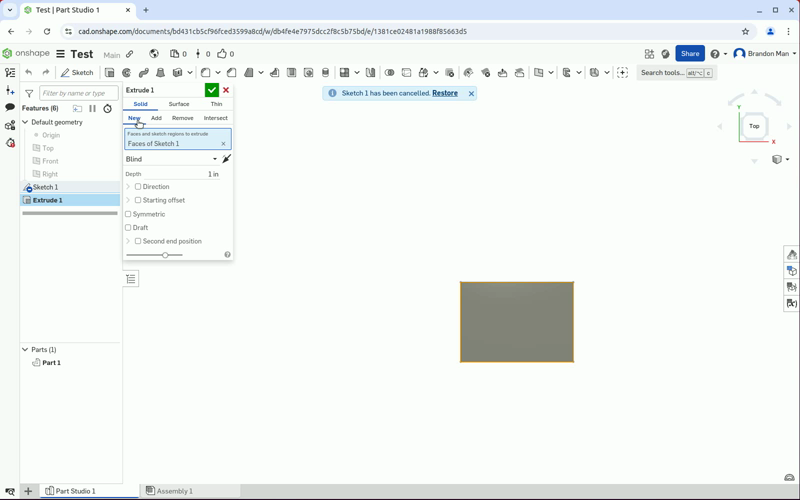
key(tab, 4)
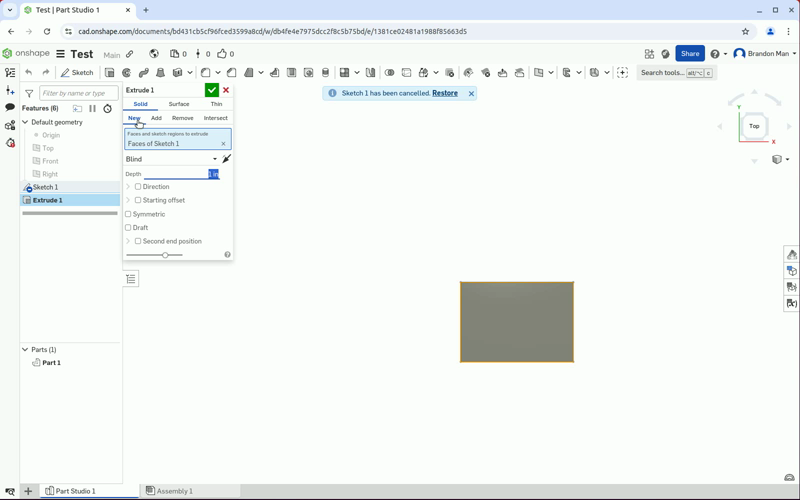
text(1.204)
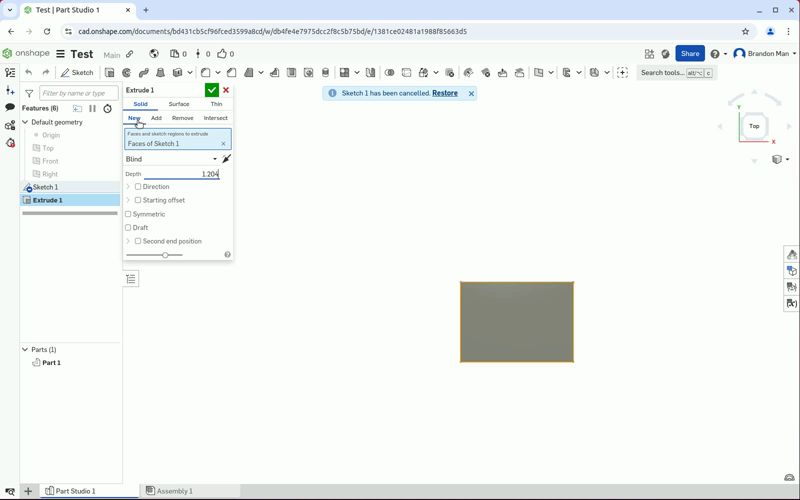
key(enter)
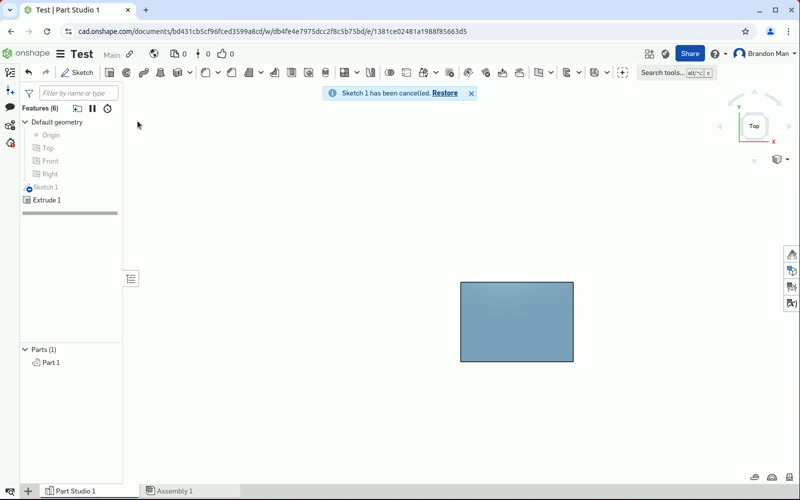
key(shift+h)
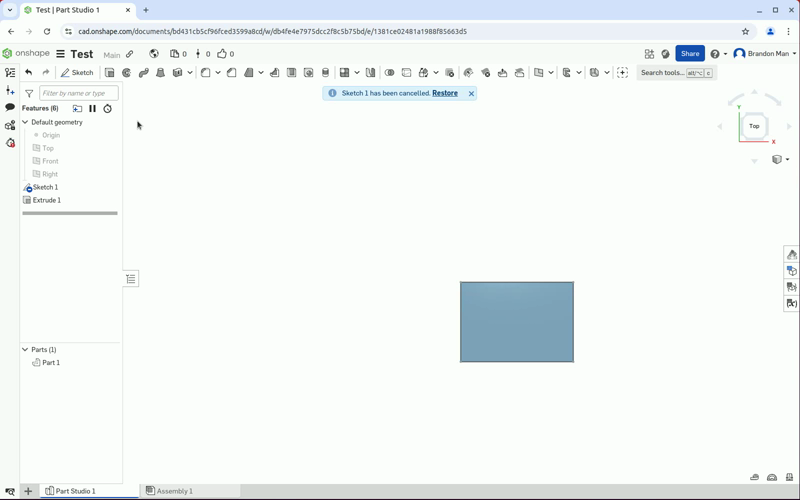
key(shift+h)
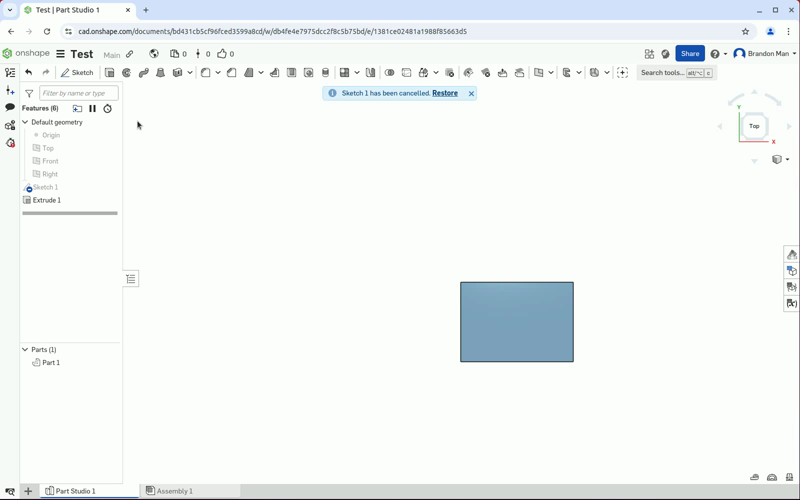
mouse_move(73, 189)
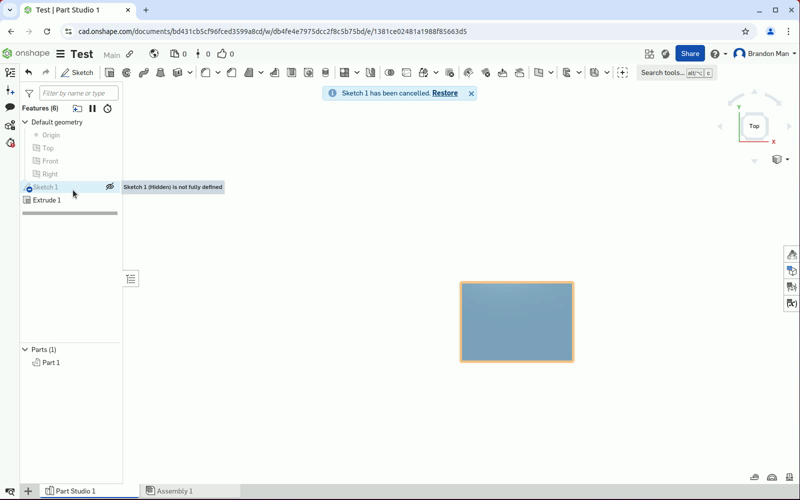
click(73, 189)
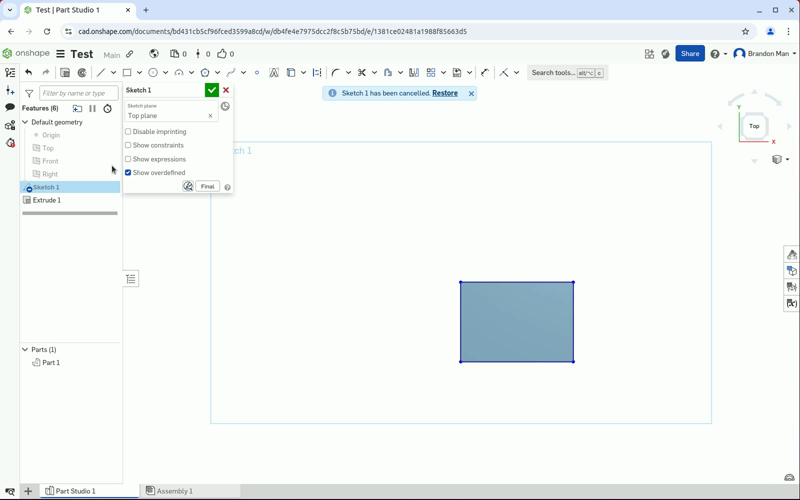
mouse_move(229, 92)
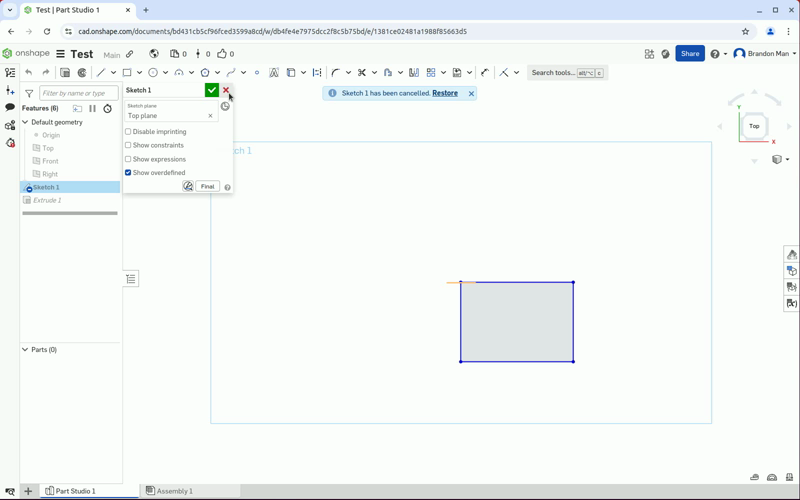
click(229, 92)
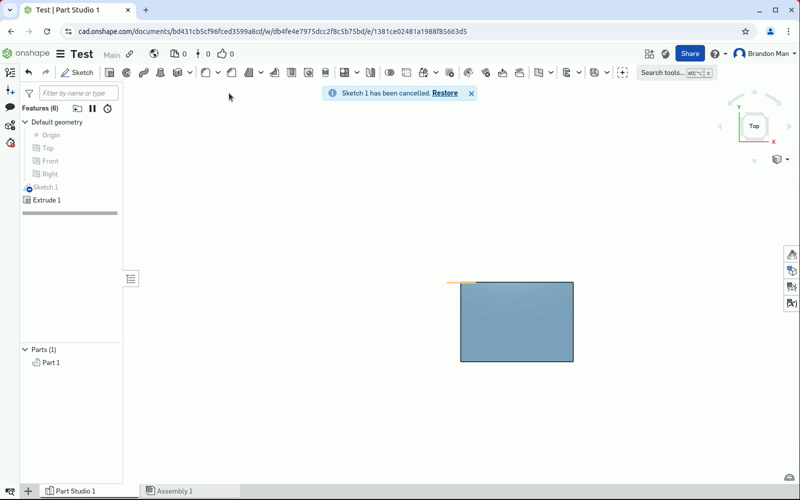
mouse_move(541, 75)
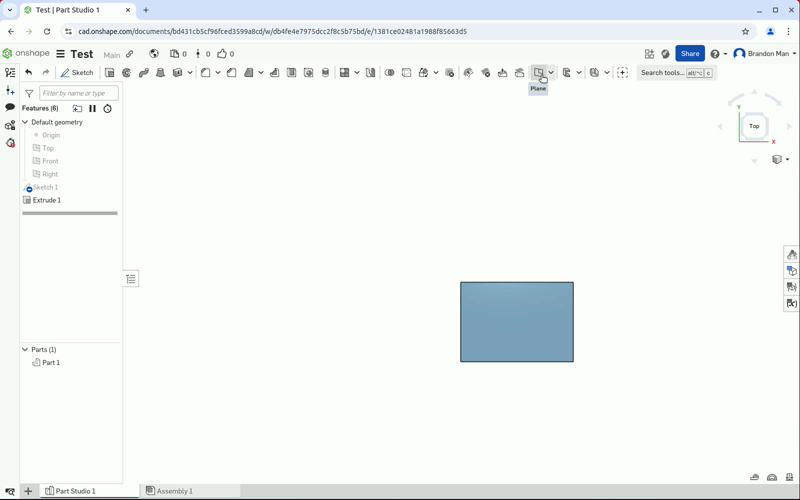
click(541, 75)
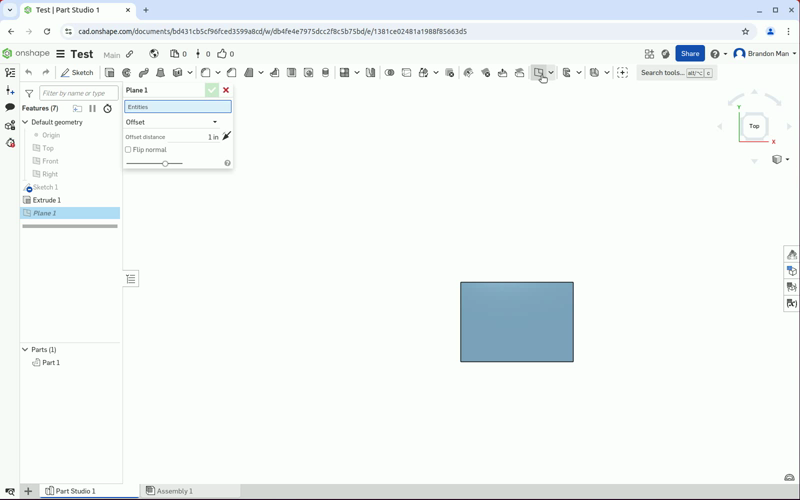
mouse_move(73, 150)
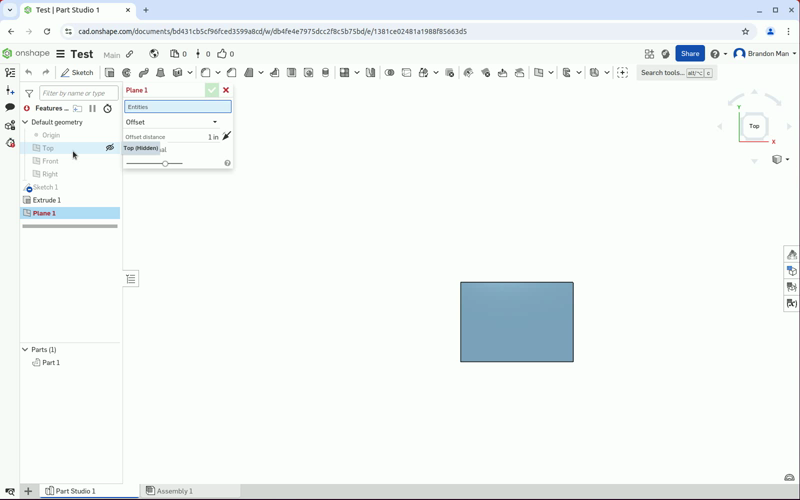
click(73, 150)
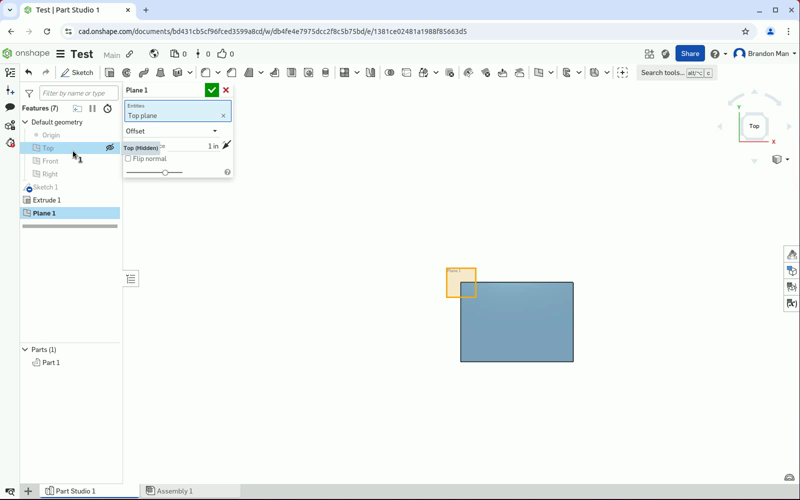
key(tab, 2)
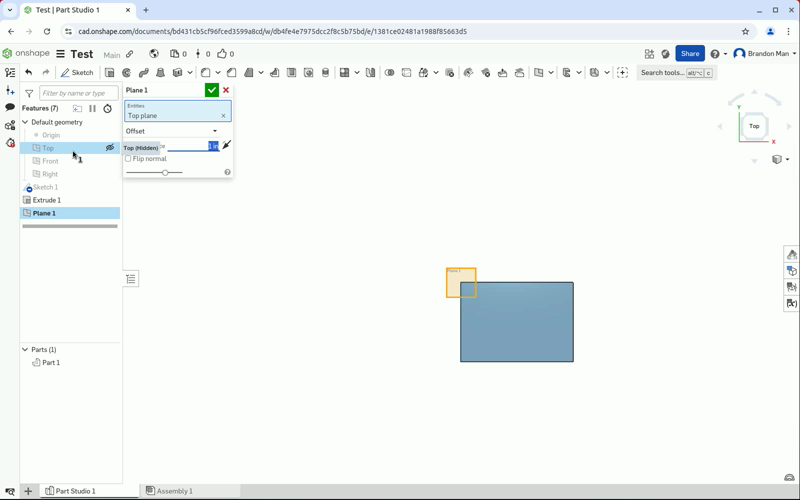
text(1.202)
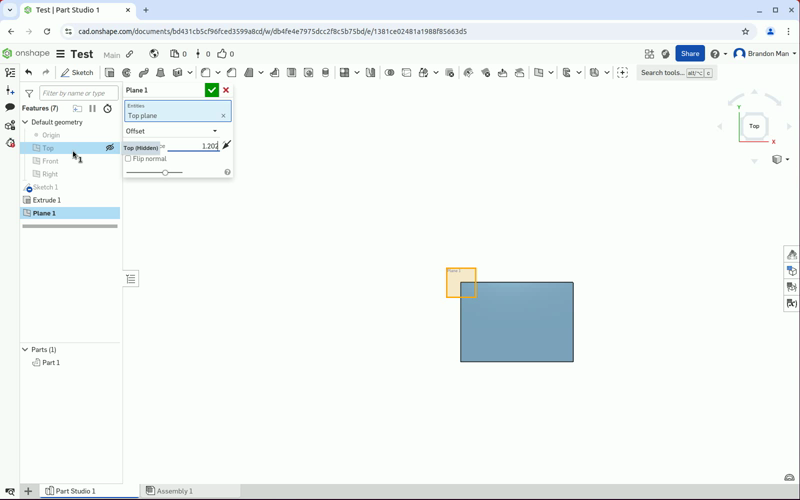
key(enter, 2)
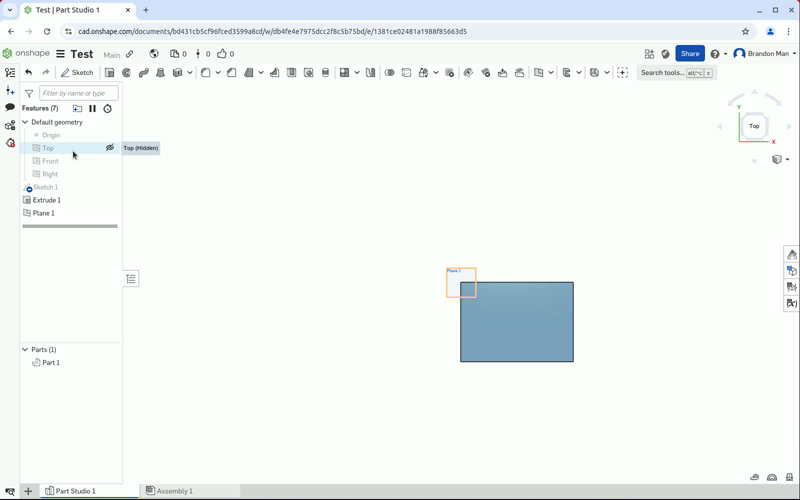
key(shift+s)
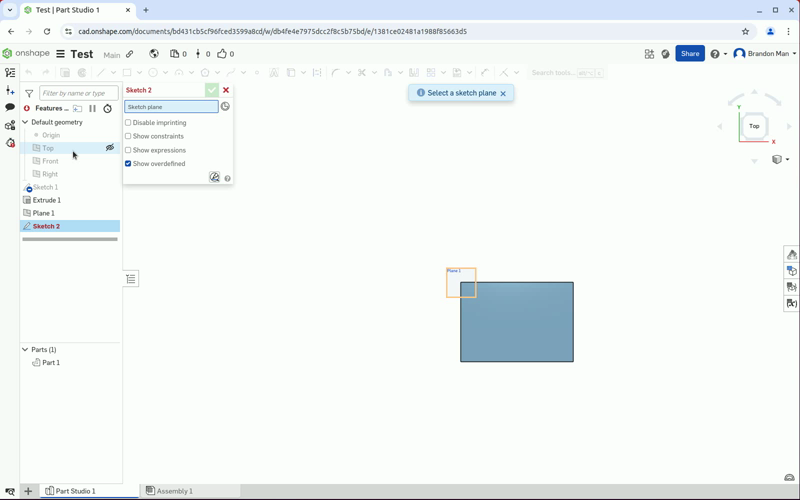
mouse_move(73, 215)
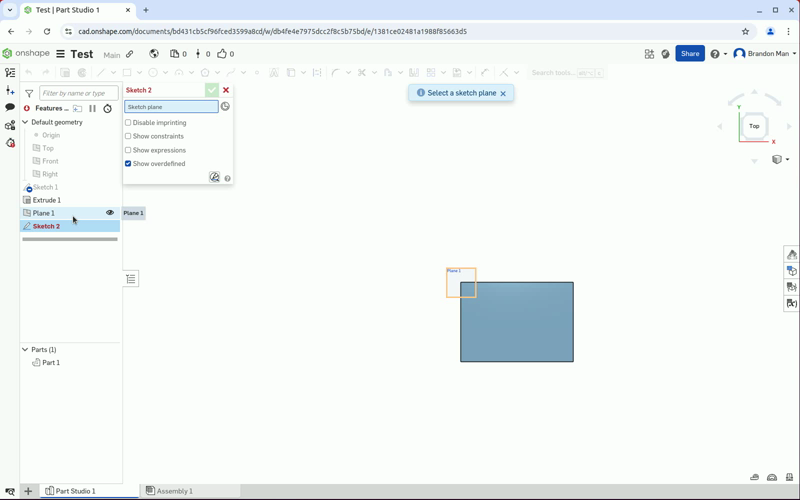
click(73, 215)
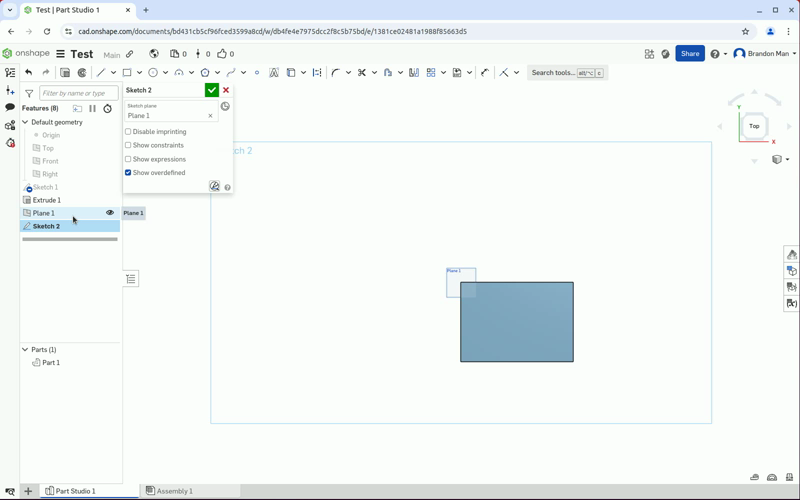
mouse_move(73, 352)
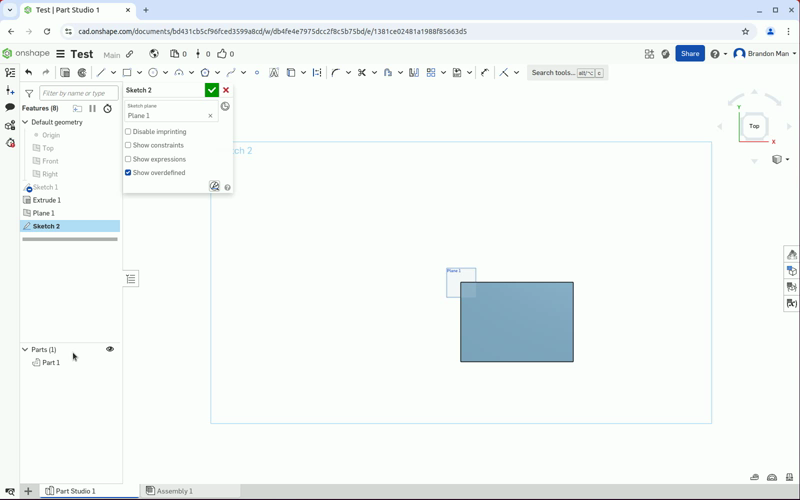
key(y)
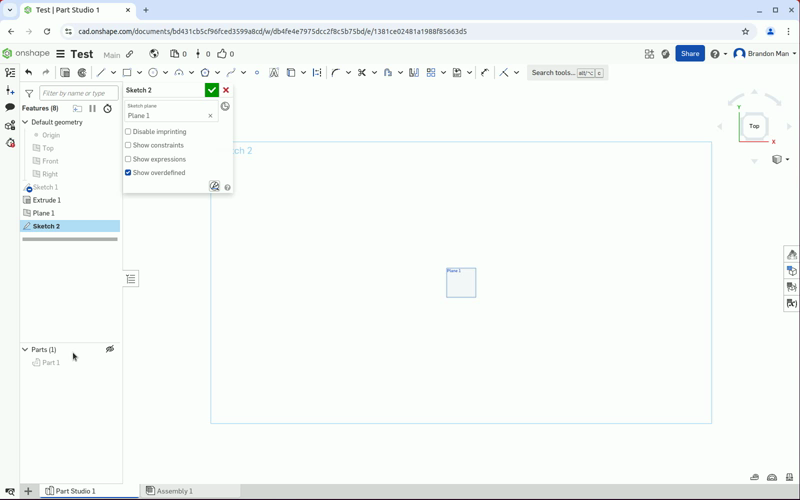
key(c)
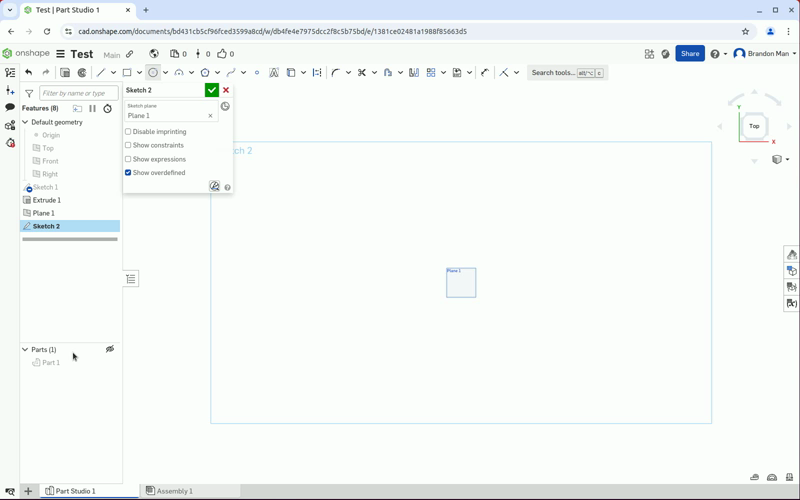
key_down(shift)
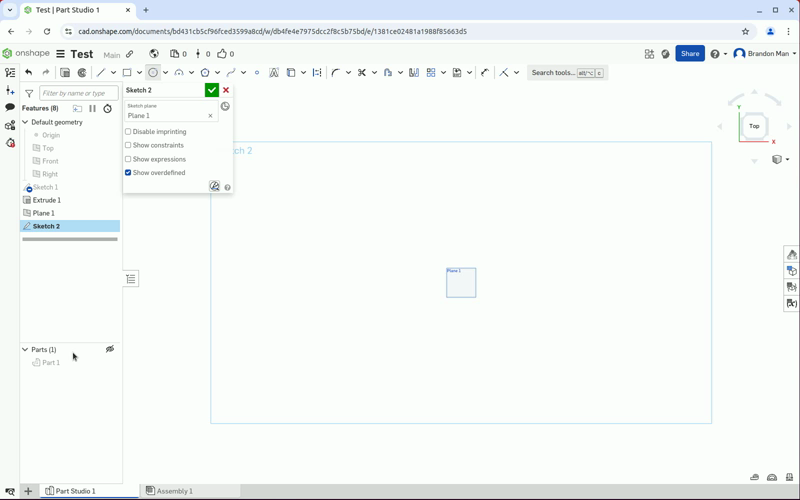
mouse_move(505, 320)
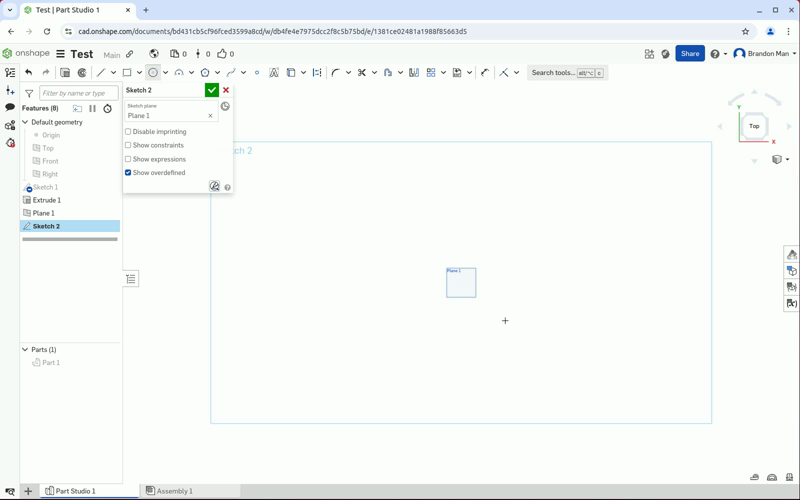
click(505, 320)
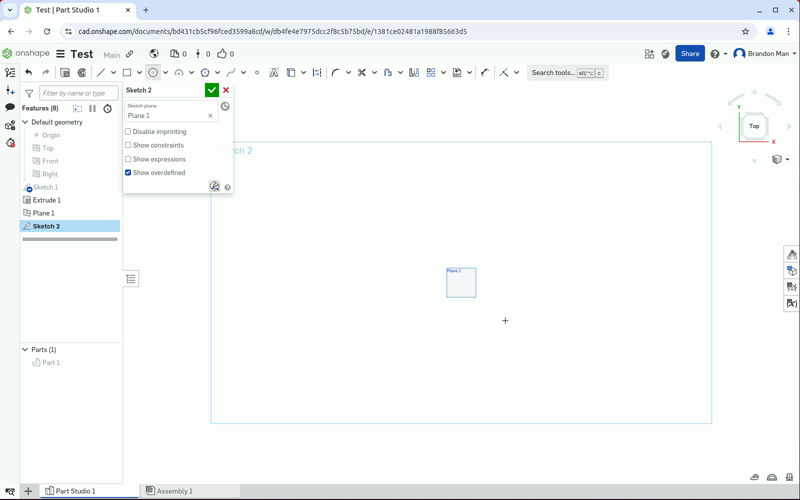
key_up(shift)
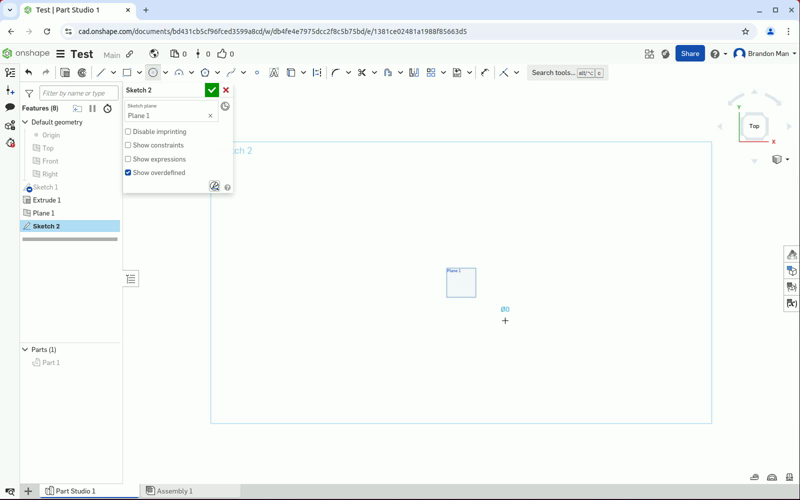
mouse_move(520, 320)
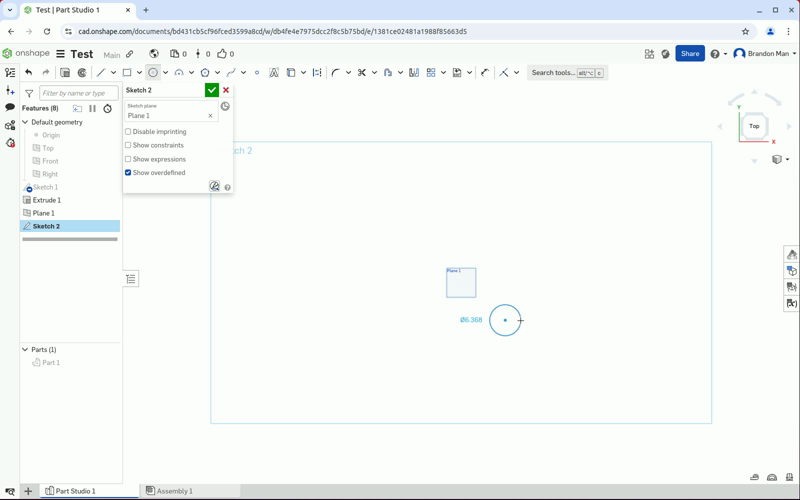
click(520, 320)
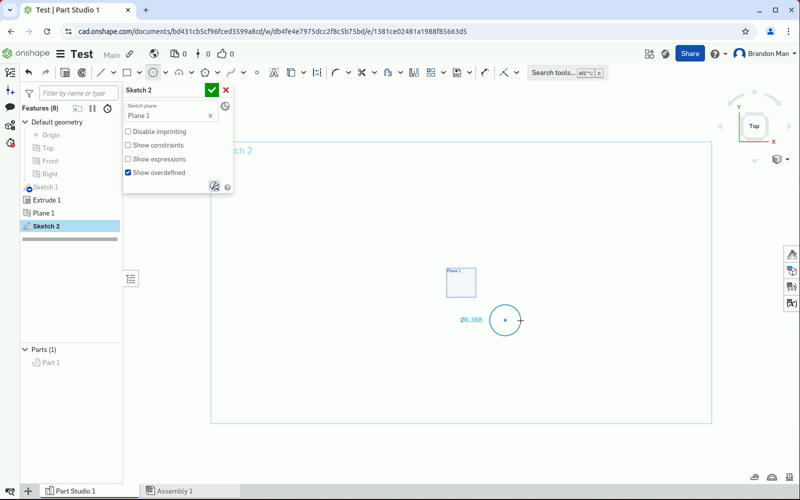
key(esc)
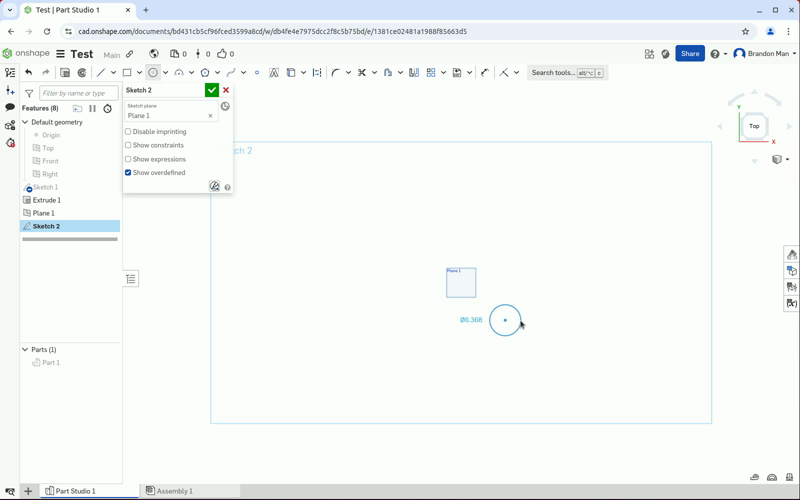
mouse_move(505, 324)
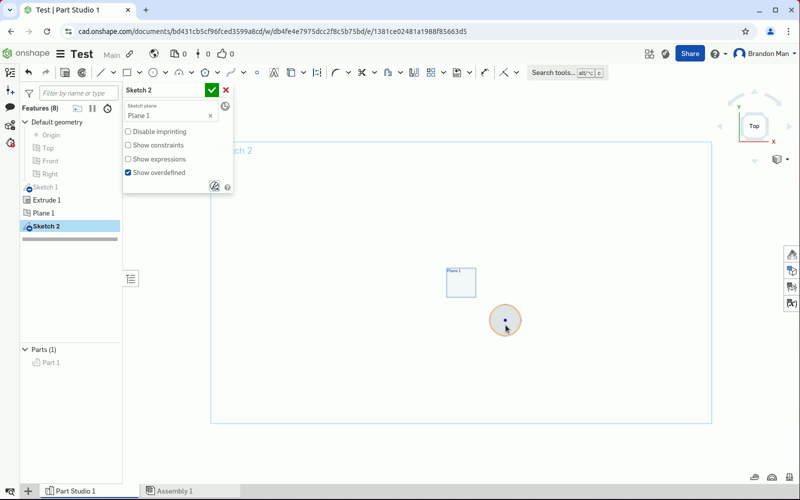
scroll(6)
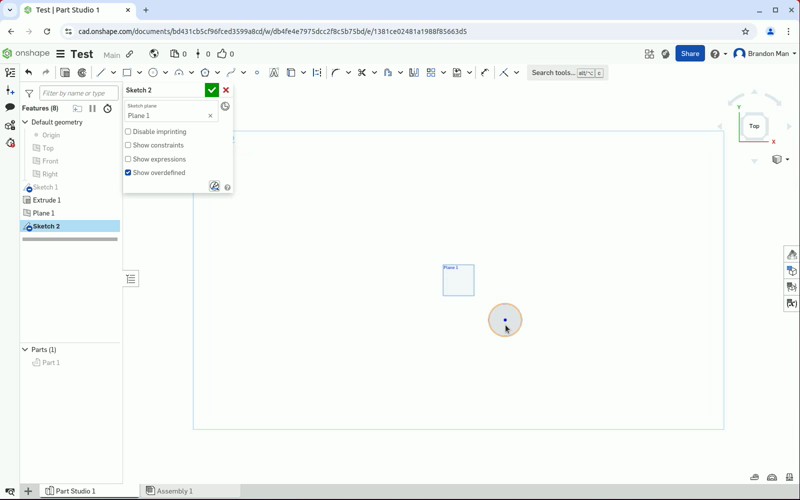
scroll(6)
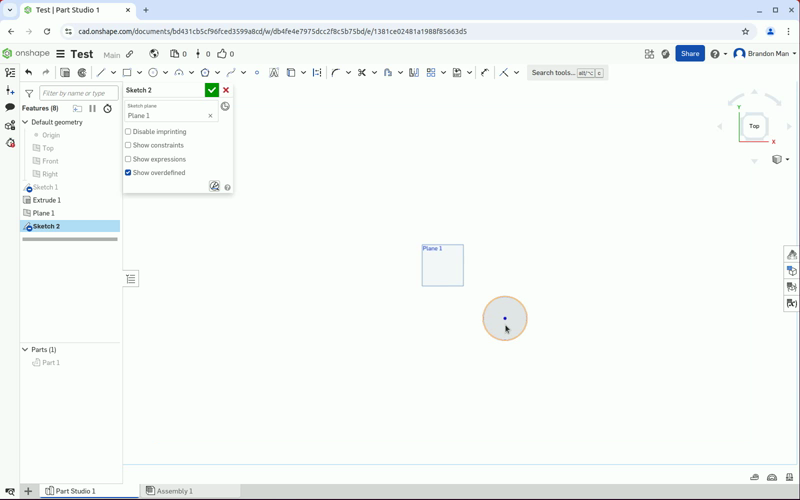
scroll(6)
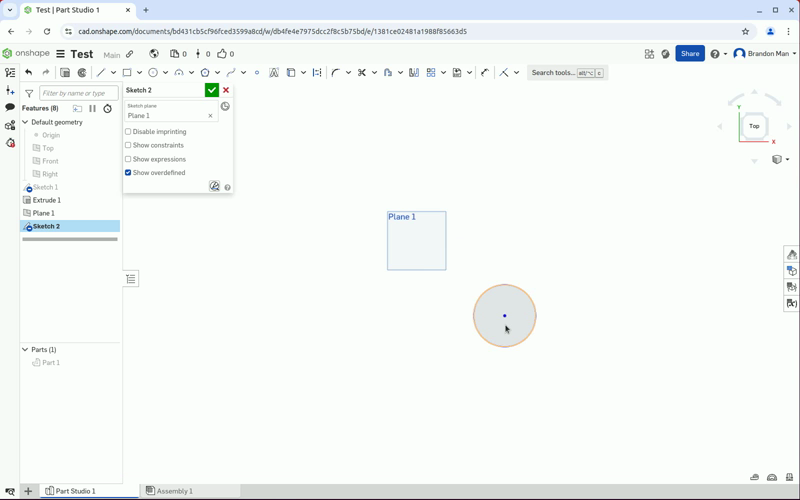
scroll(6)
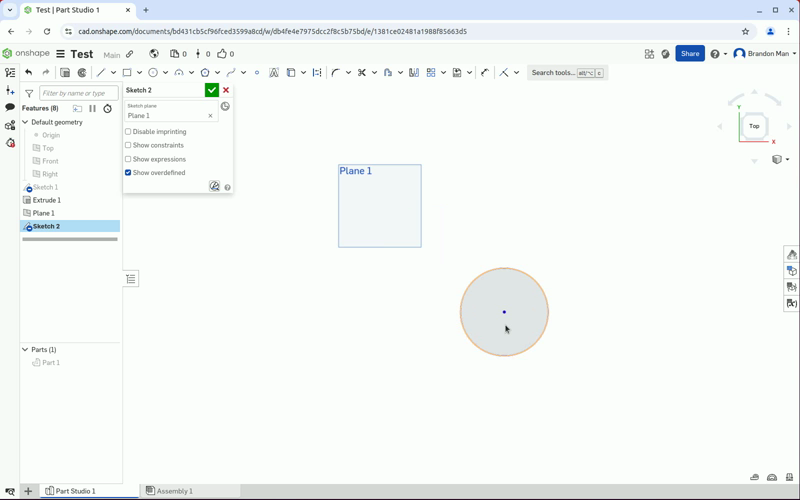
scroll(6)
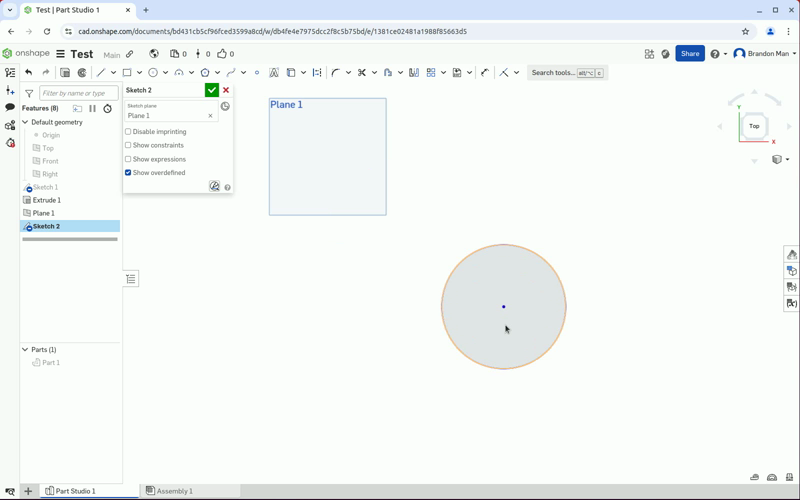
scroll(6)
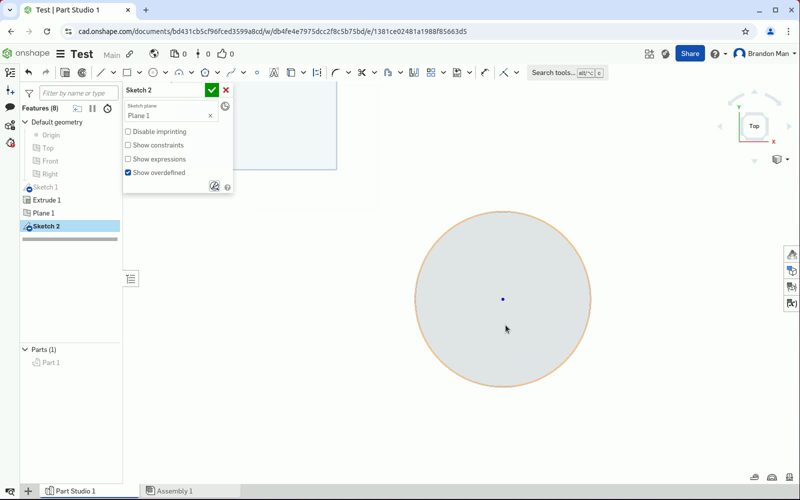
scroll(6)
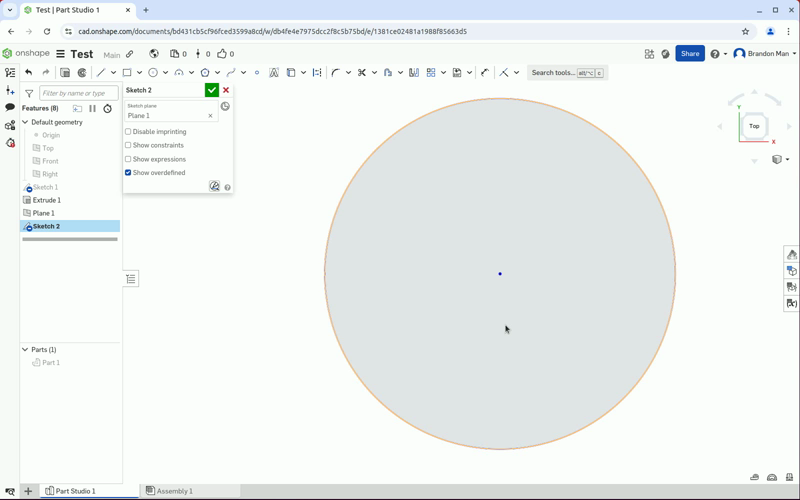
click(505, 324)
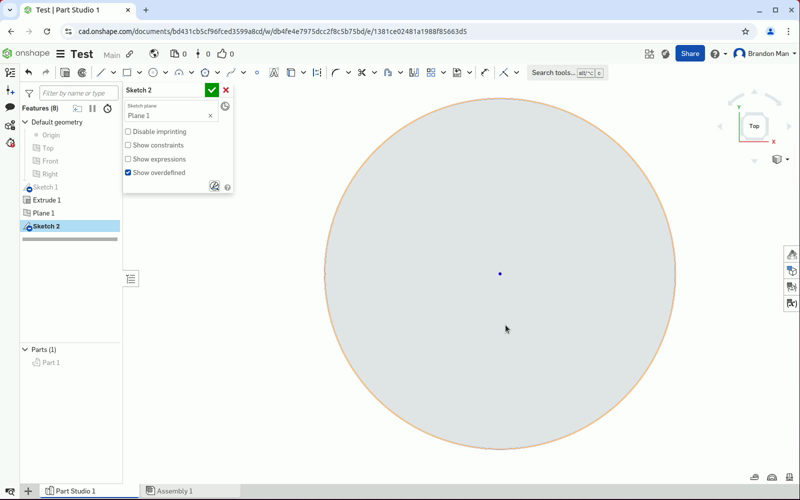
scroll(-6)
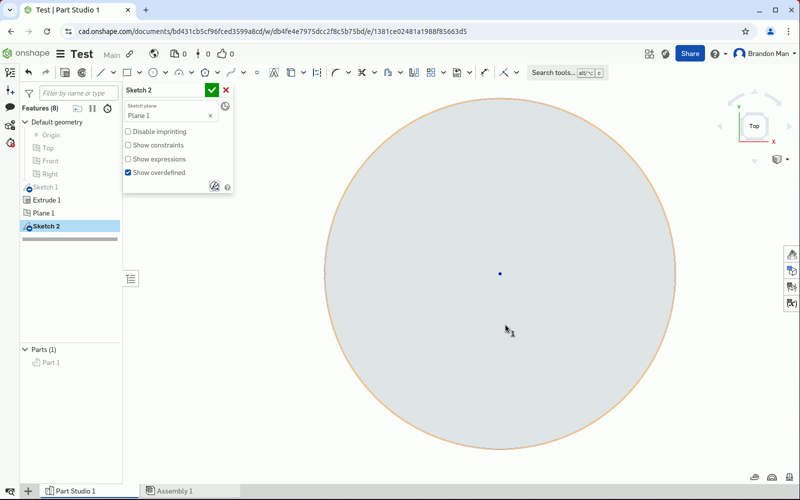
scroll(-6)
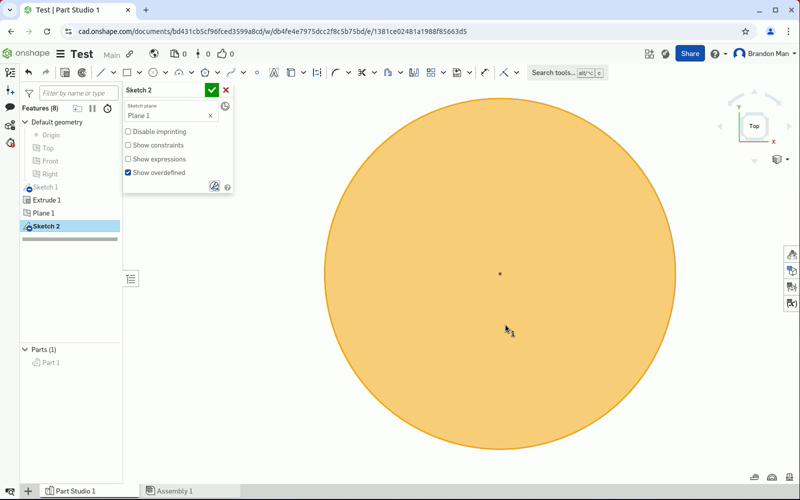
scroll(-6)
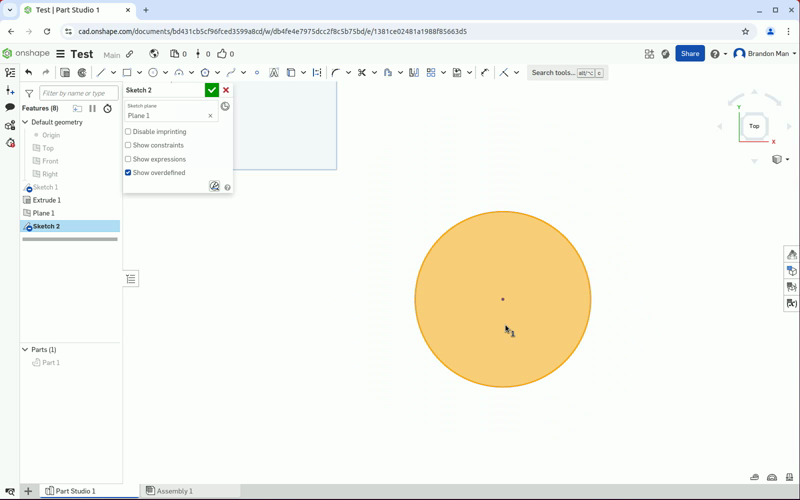
scroll(-6)
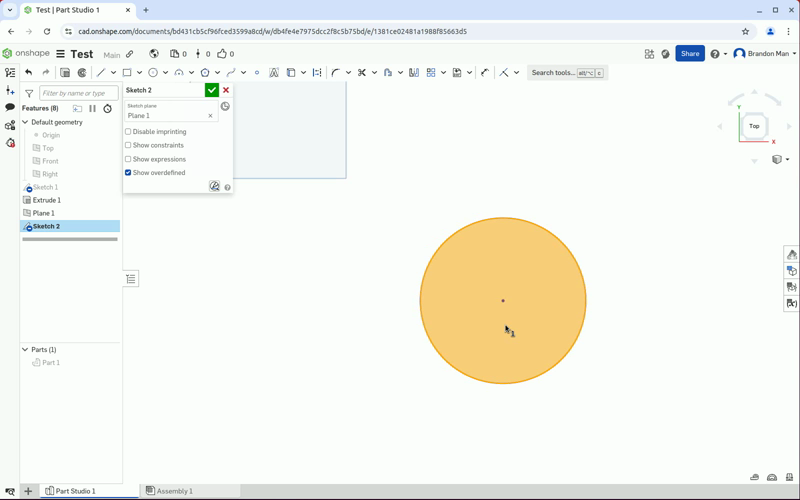
scroll(-6)
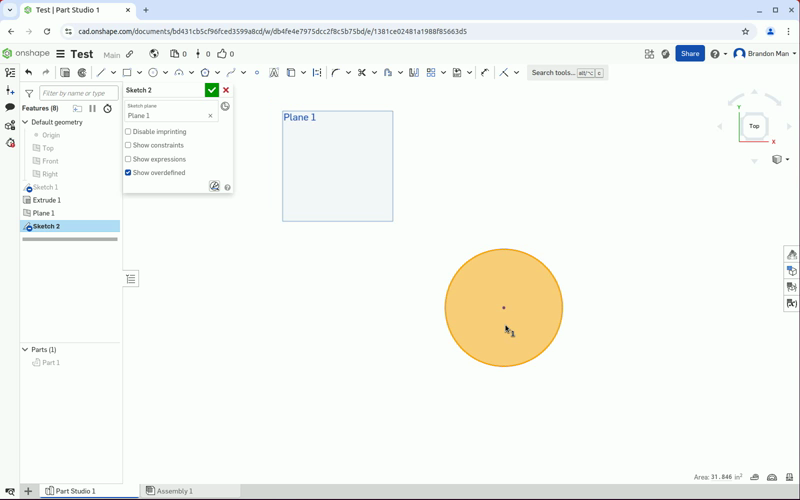
scroll(-6)
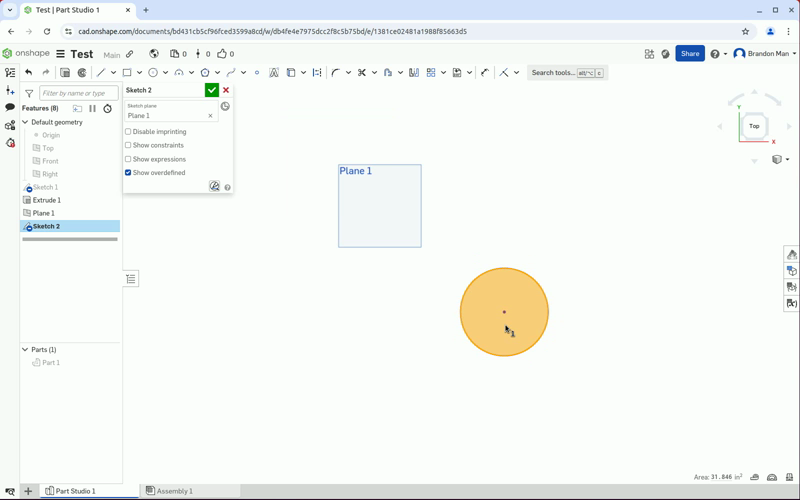
scroll(-6)
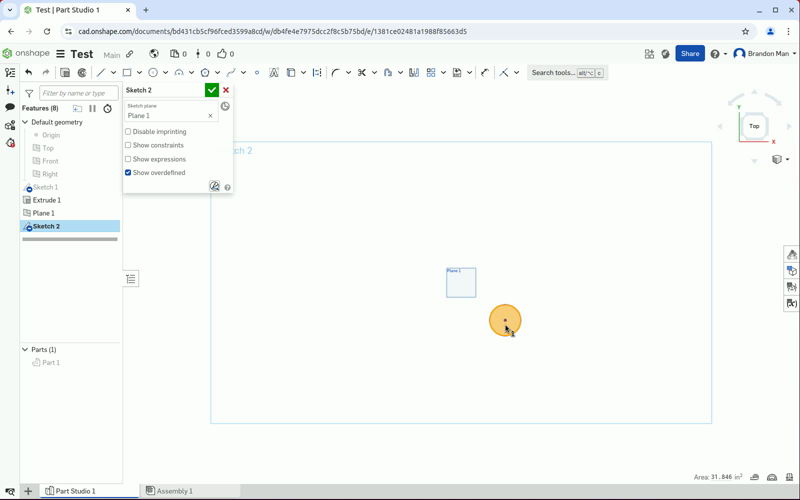
mouse_move(73, 352)
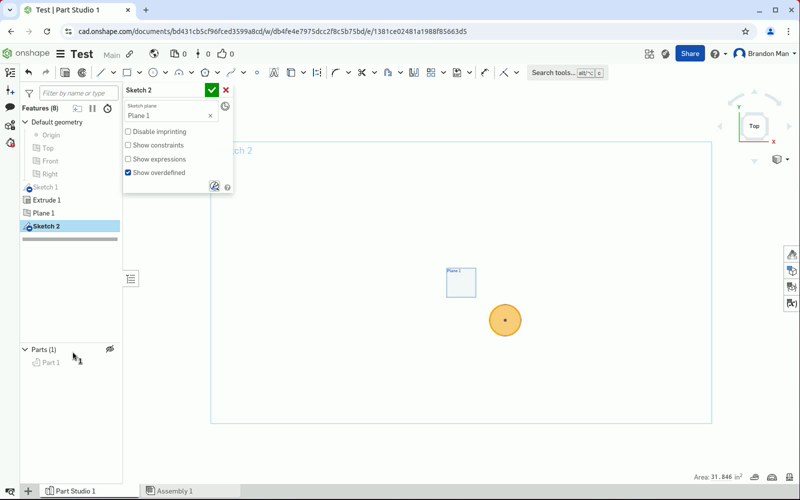
key(shift+y)
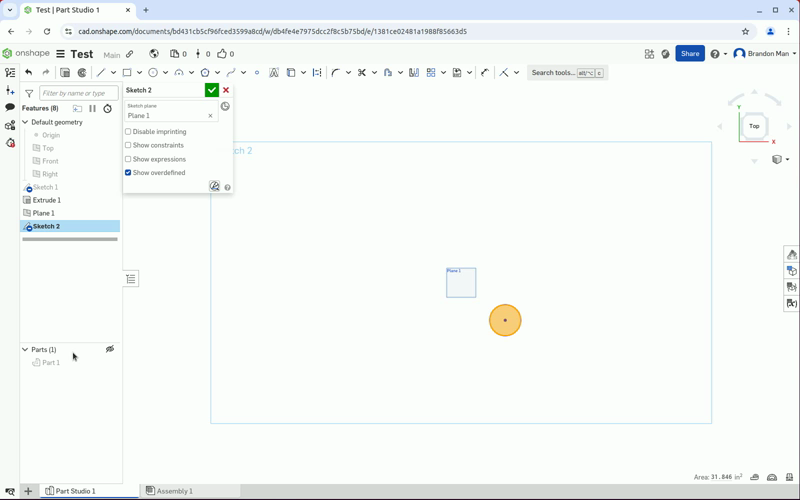
key(shift+e)
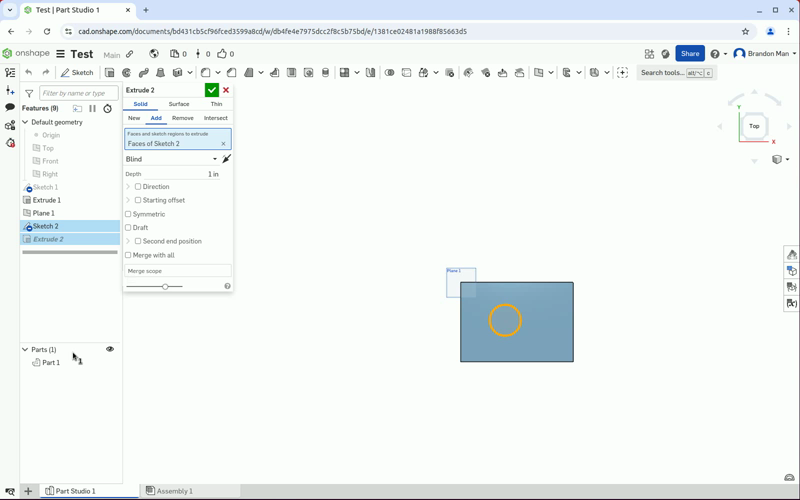
mouse_move(143, 106)
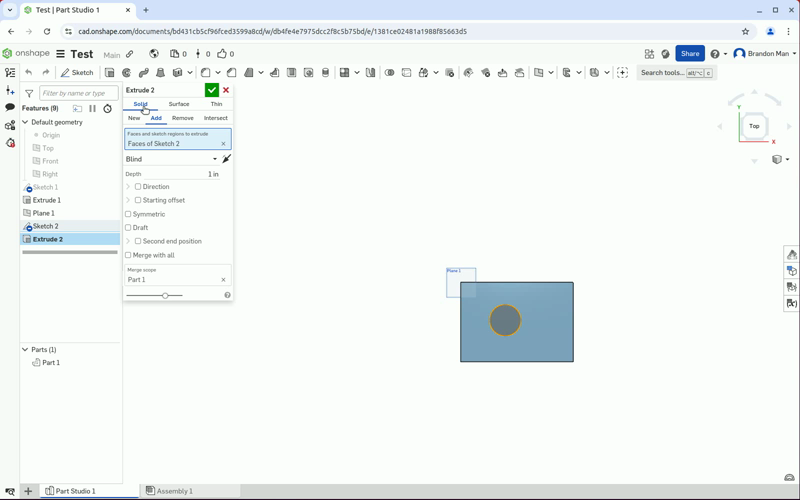
click(143, 106)
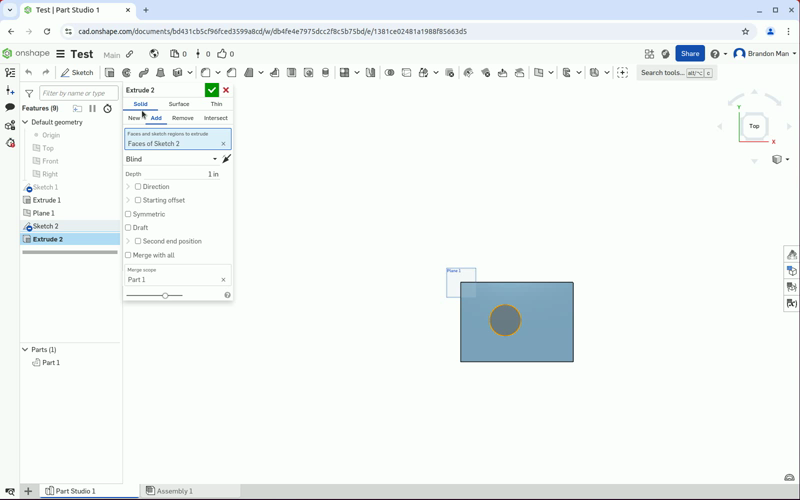
mouse_move(137, 120)
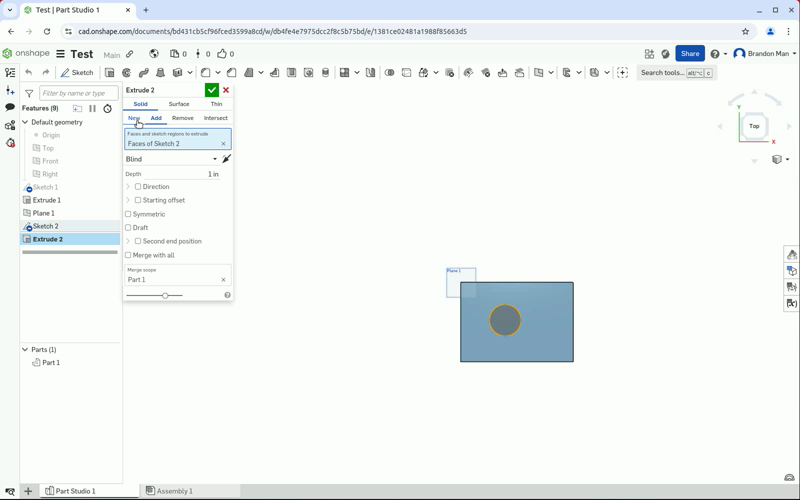
click(137, 120)
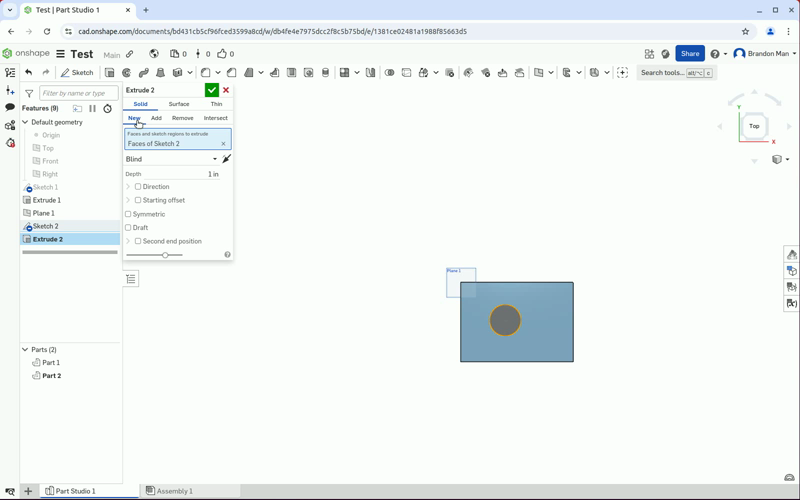
key(tab, 4)
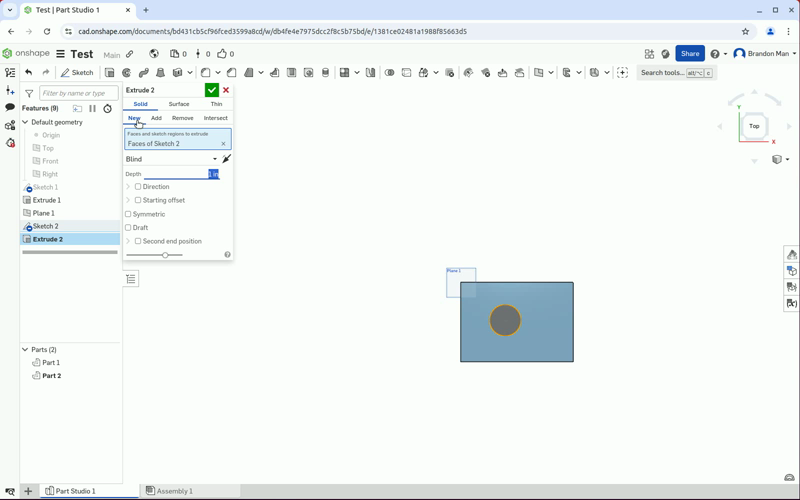
text(16.128)
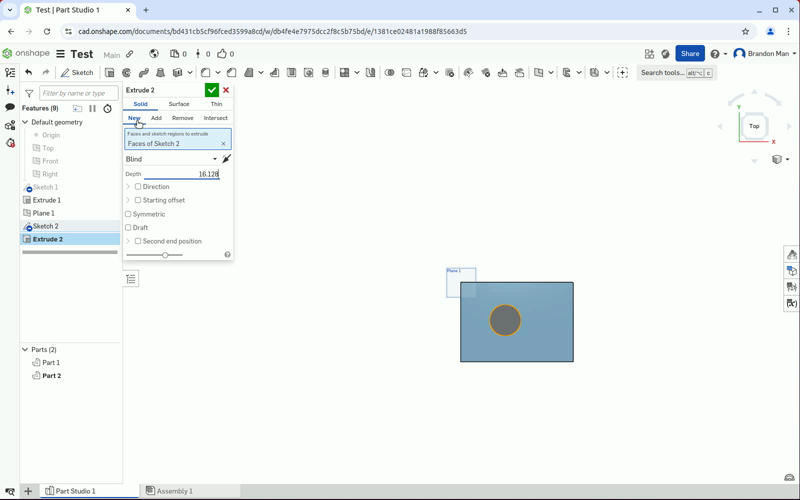
key(enter)
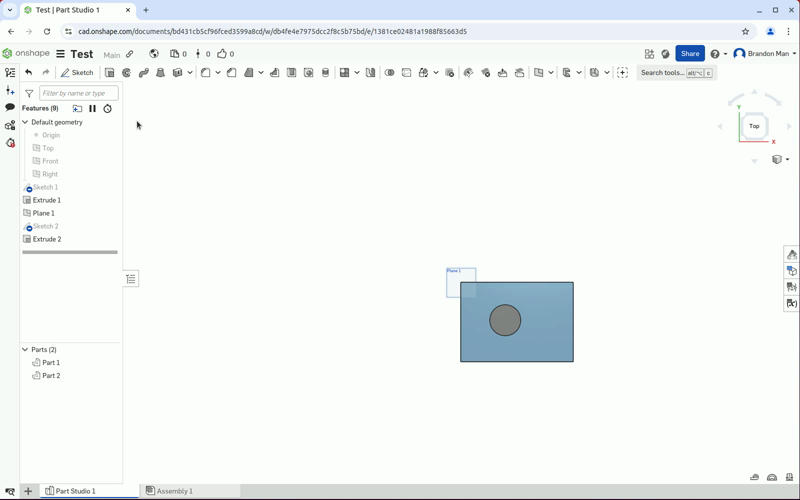
key(shift+h)
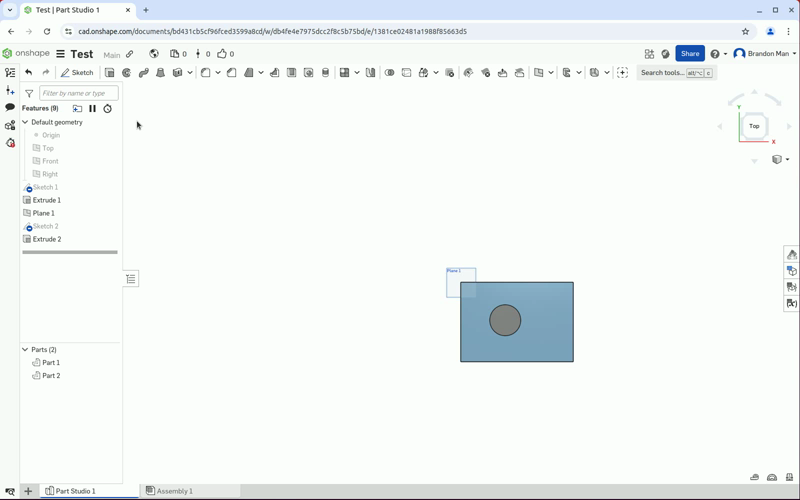
key(shift+h)
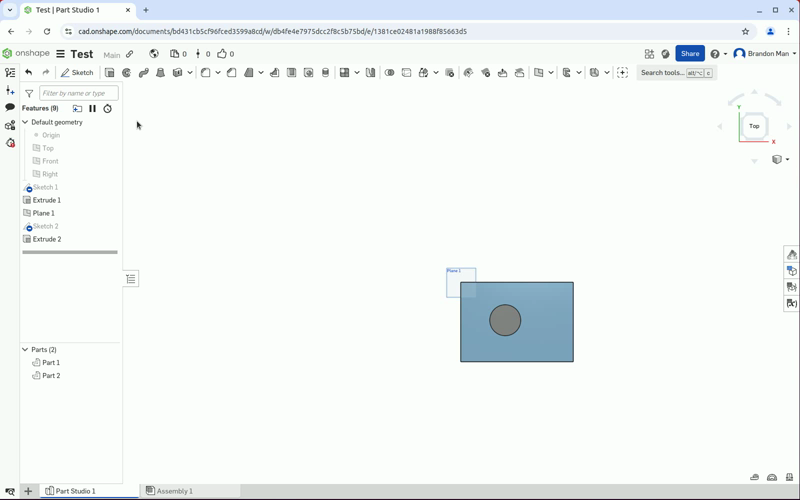
mouse_move(73, 189)
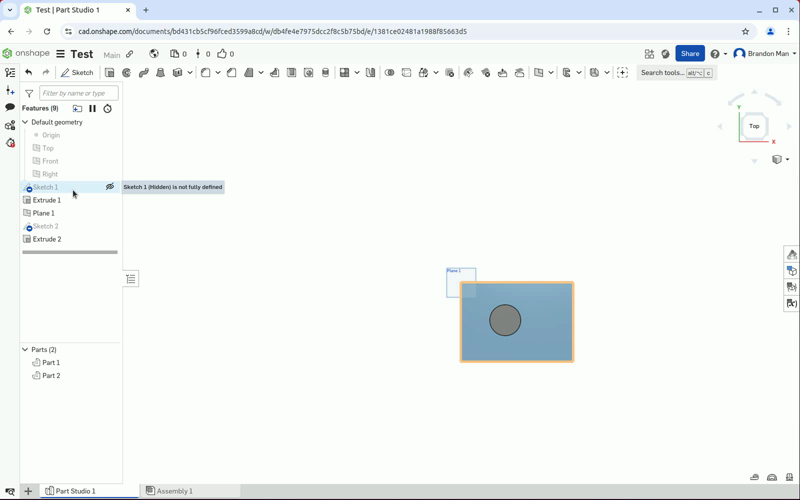
click(73, 189)
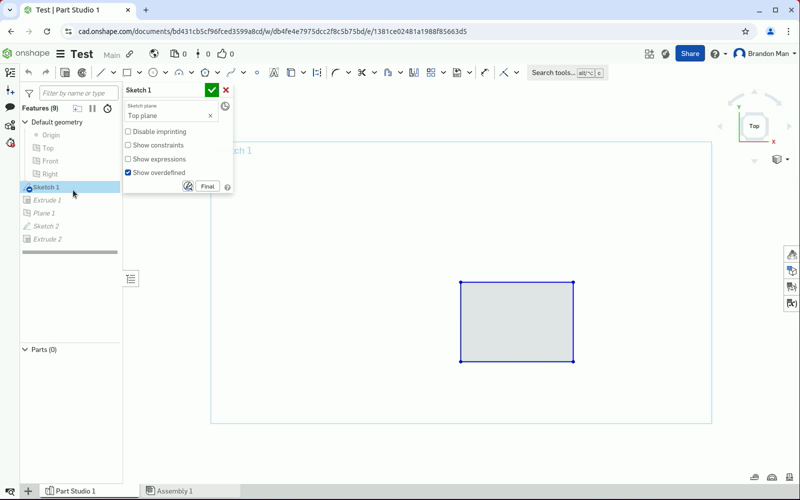
mouse_move(229, 92)
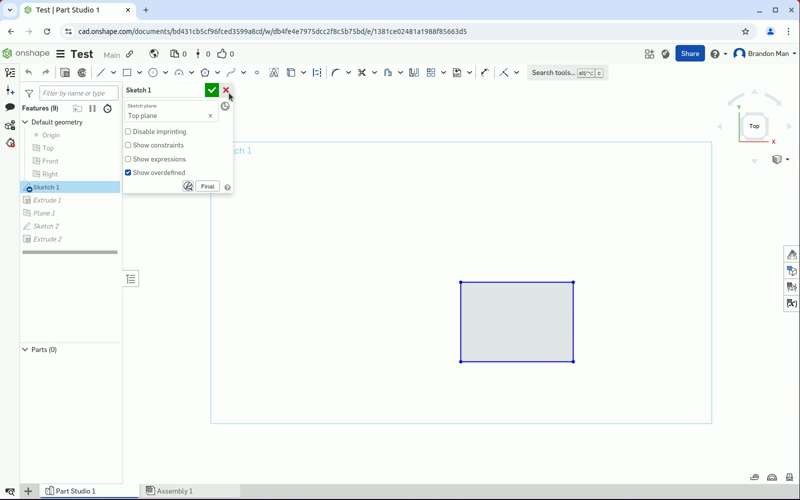
click(229, 92)
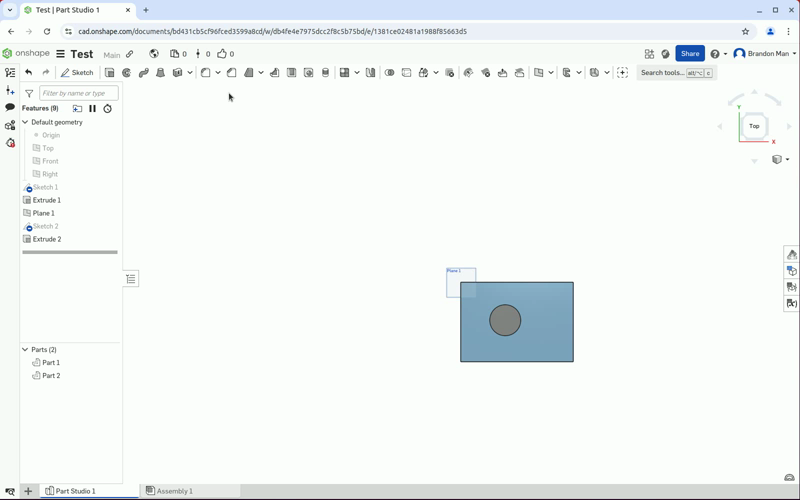
mouse_move(541, 75)
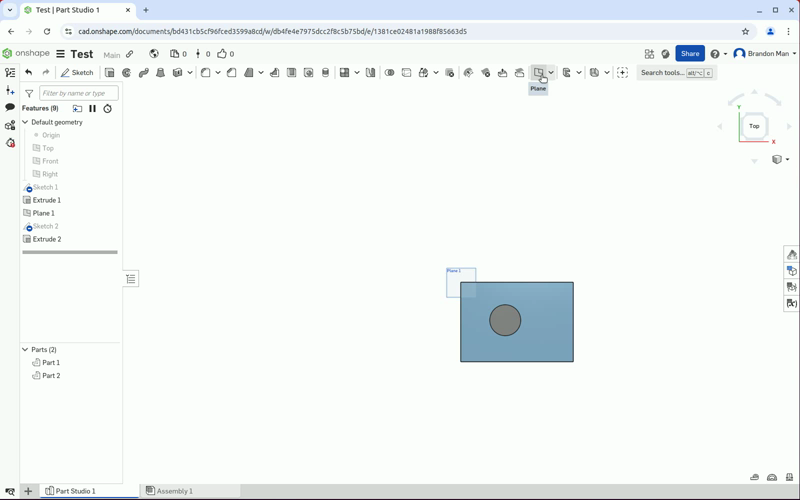
click(541, 75)
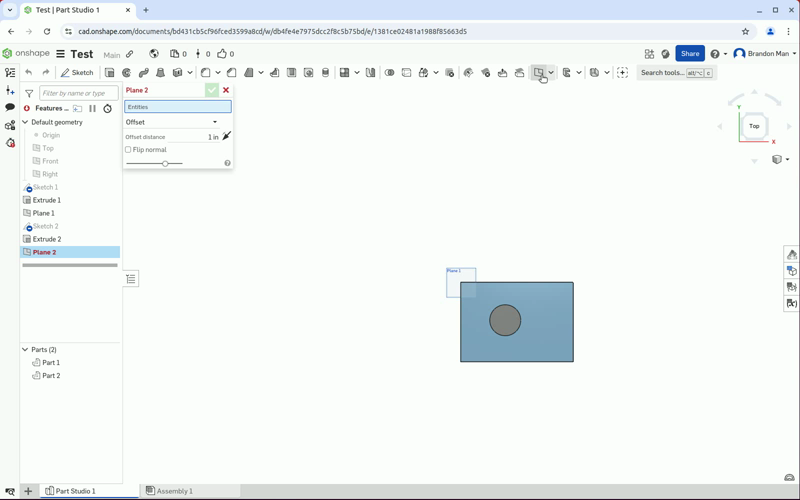
mouse_move(73, 150)
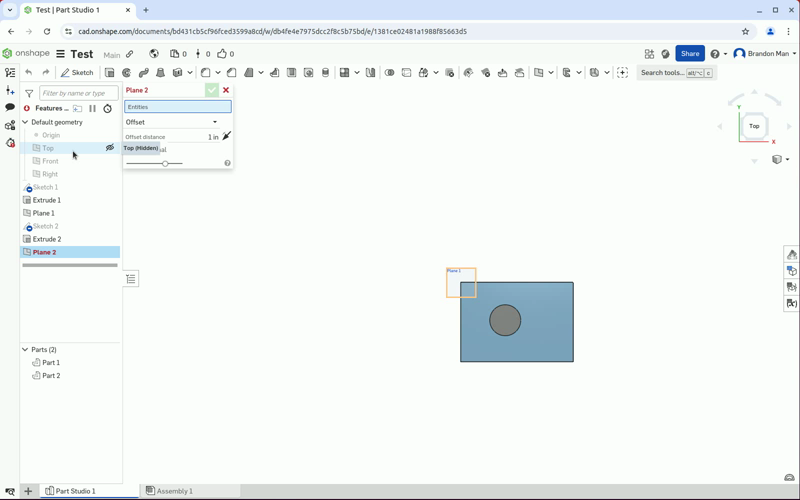
click(73, 150)
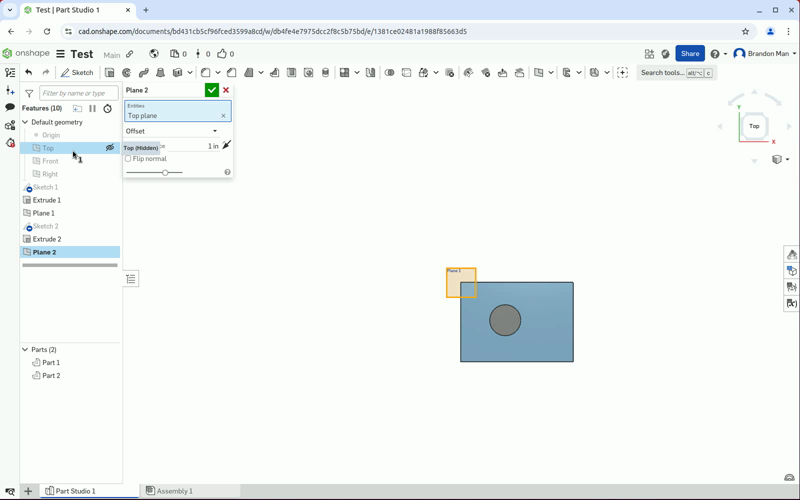
key(tab, 2)
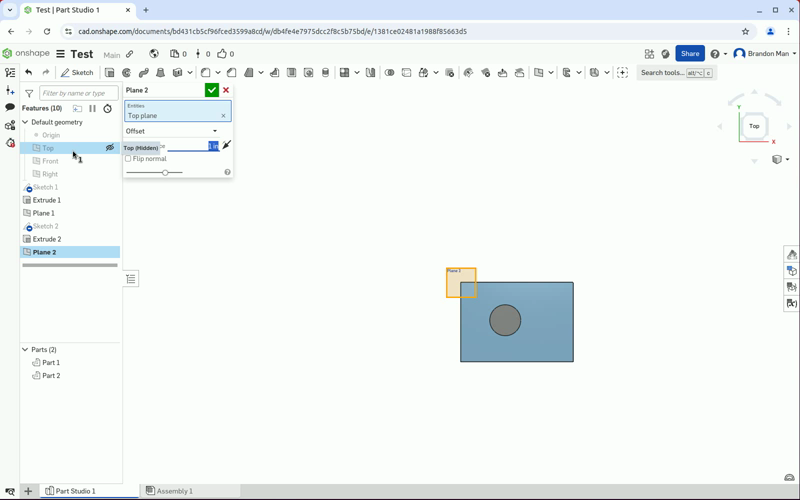
text(17.316)
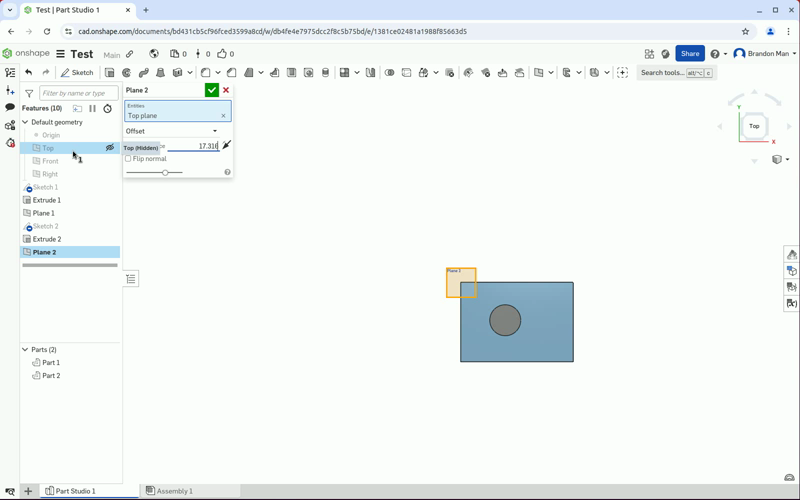
key(enter, 2)
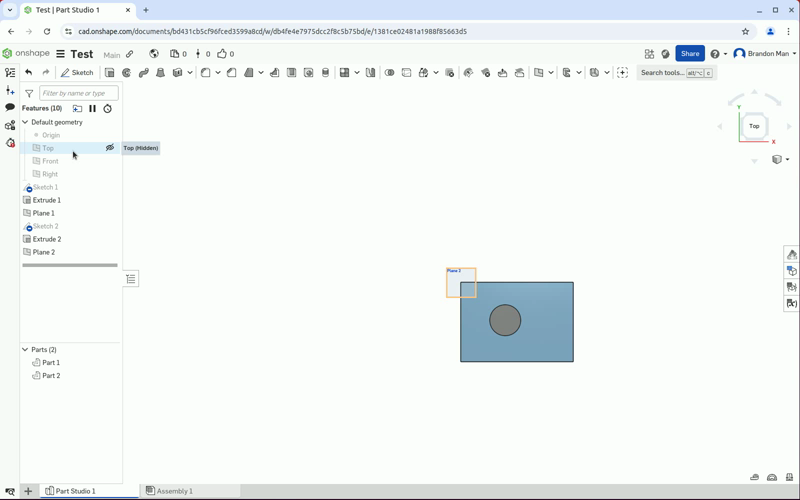
key(shift+s)
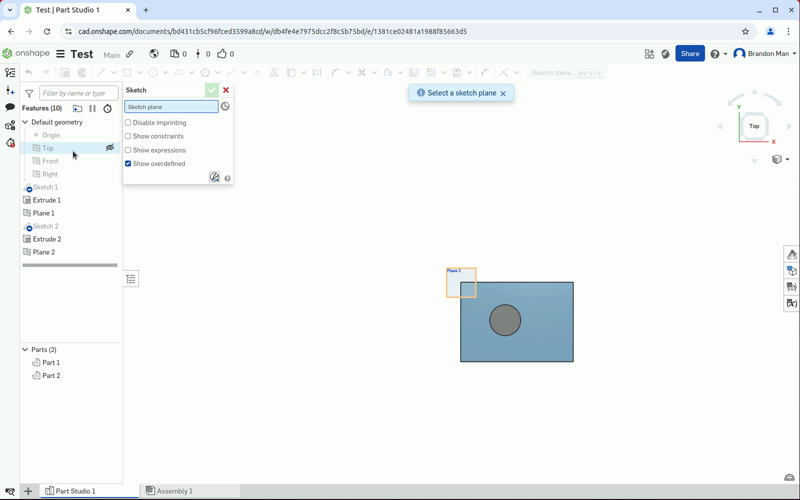
mouse_move(73, 254)
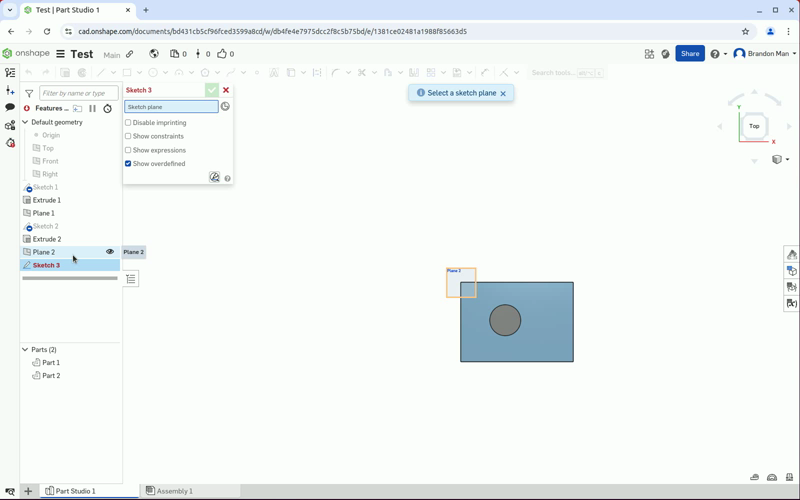
click(73, 254)
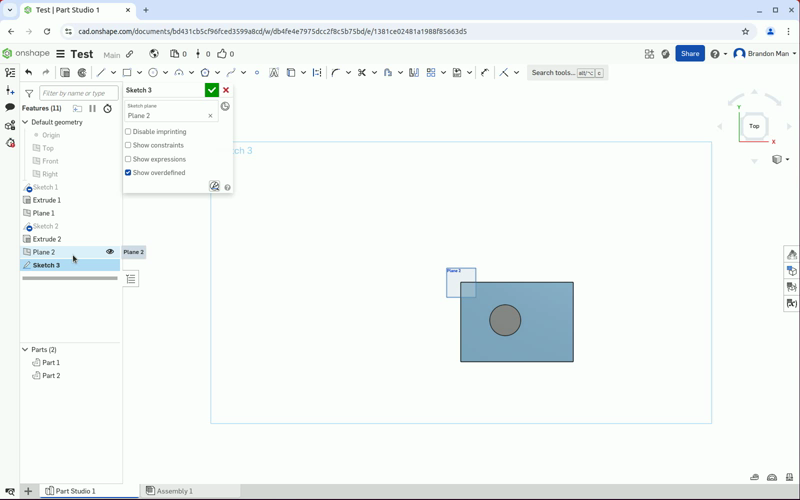
mouse_move(73, 352)
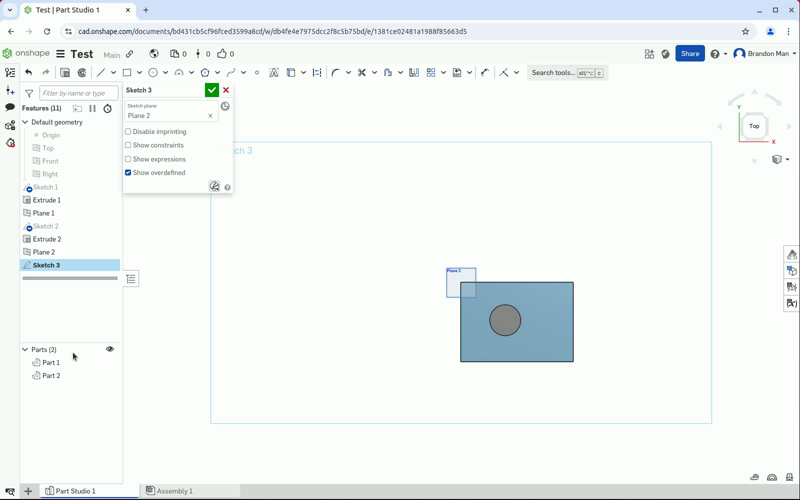
key(y)
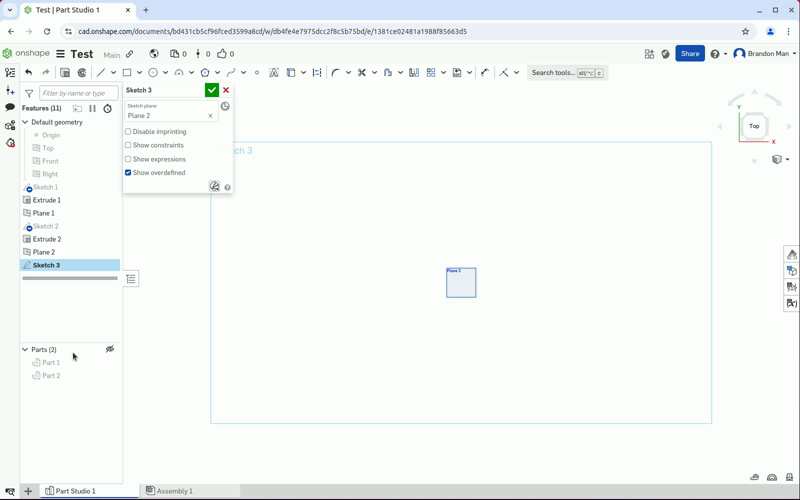
key(c)
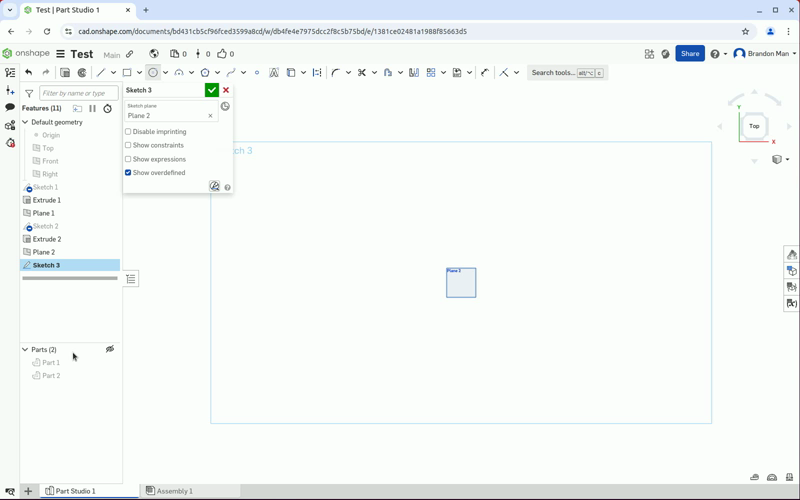
key_down(shift)
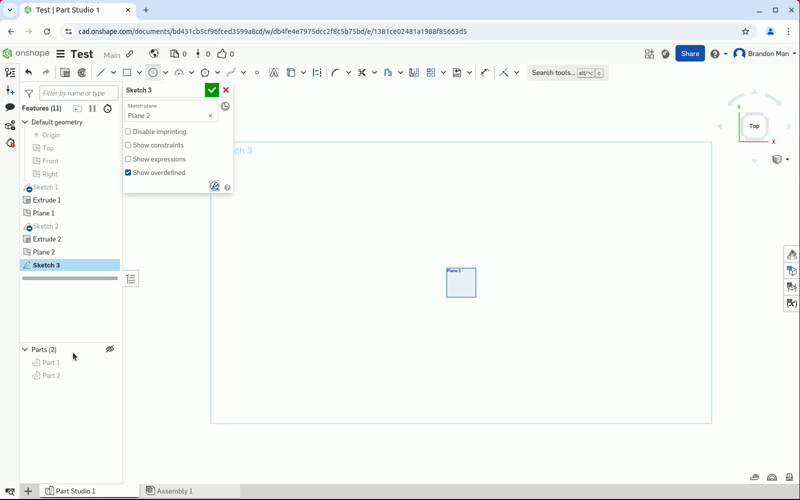
mouse_move(506, 320)
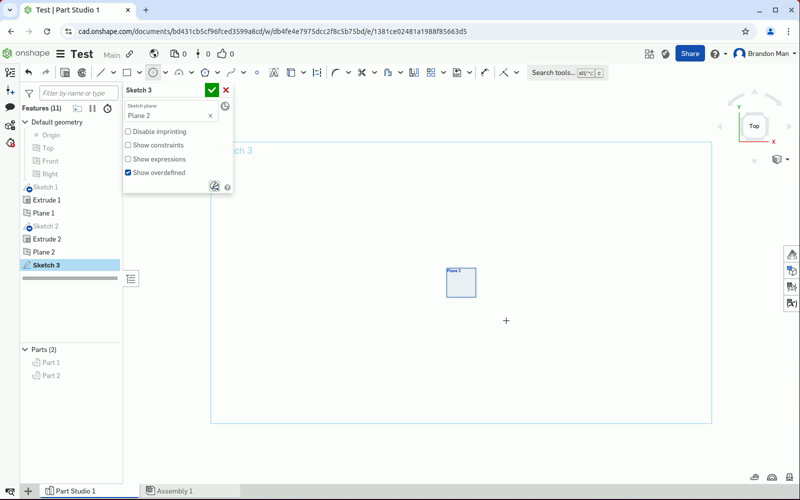
click(506, 320)
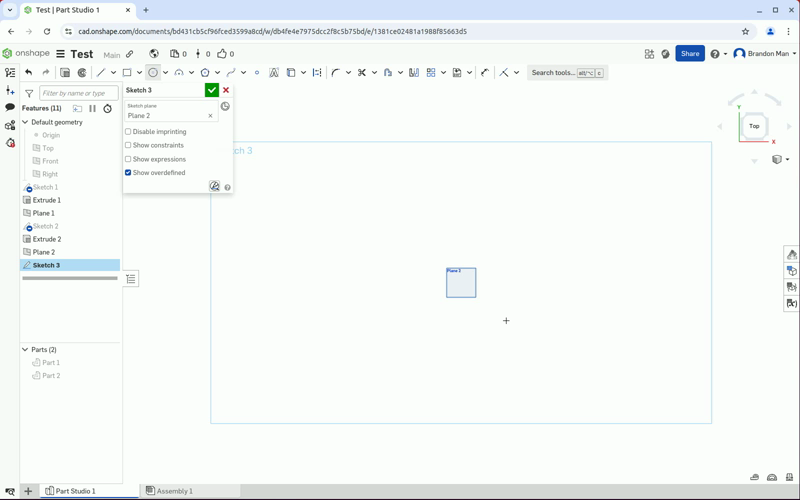
key_up(shift)
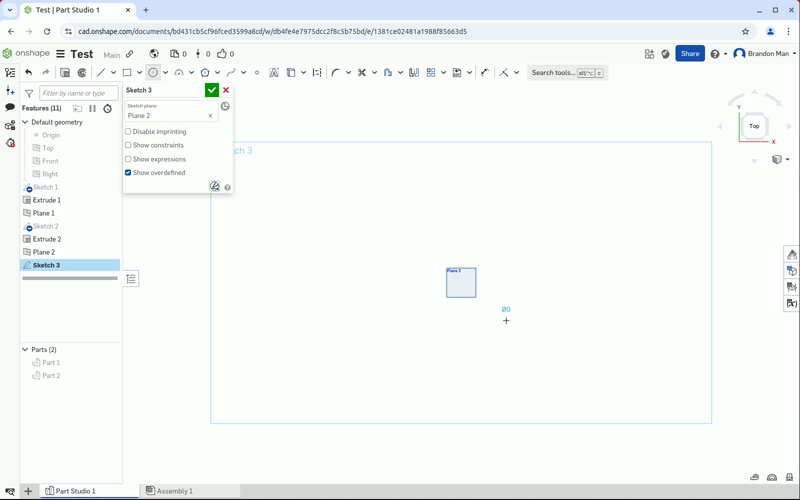
mouse_move(517, 320)
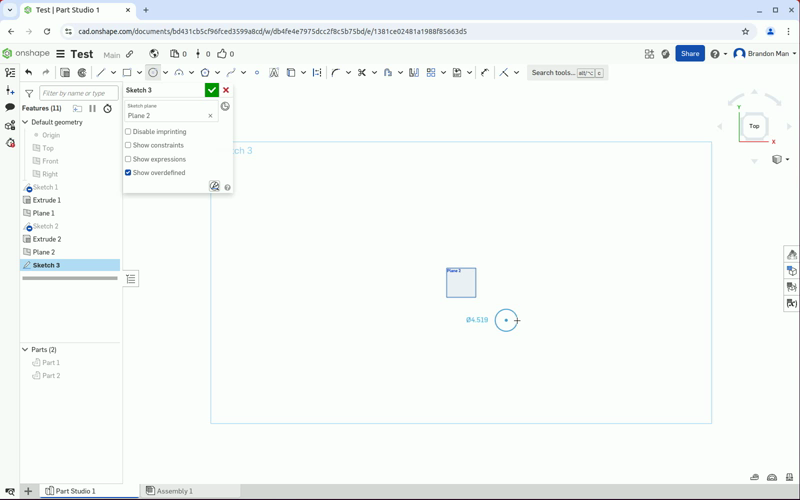
click(517, 320)
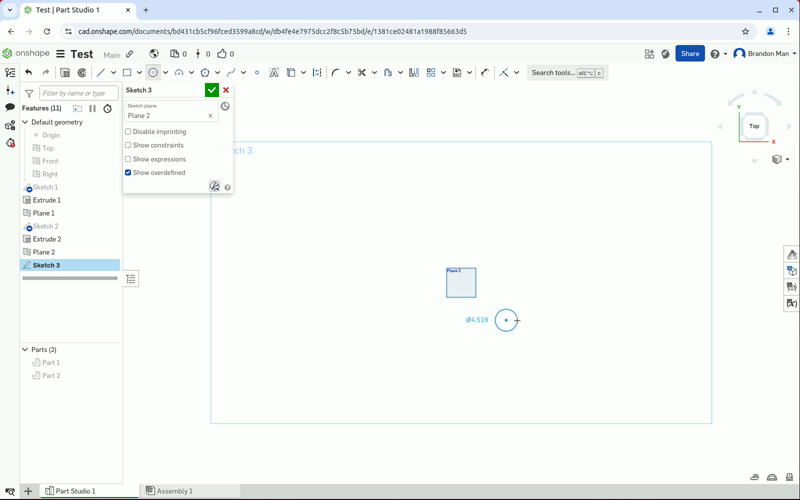
key(esc)
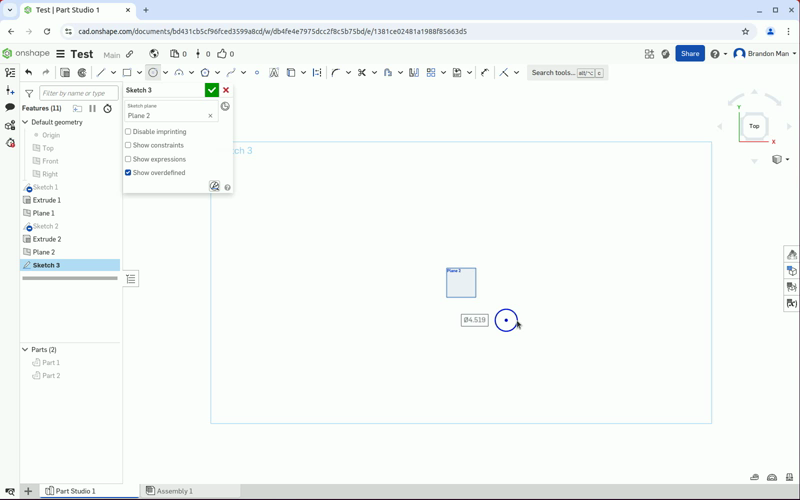
mouse_move(499, 319)
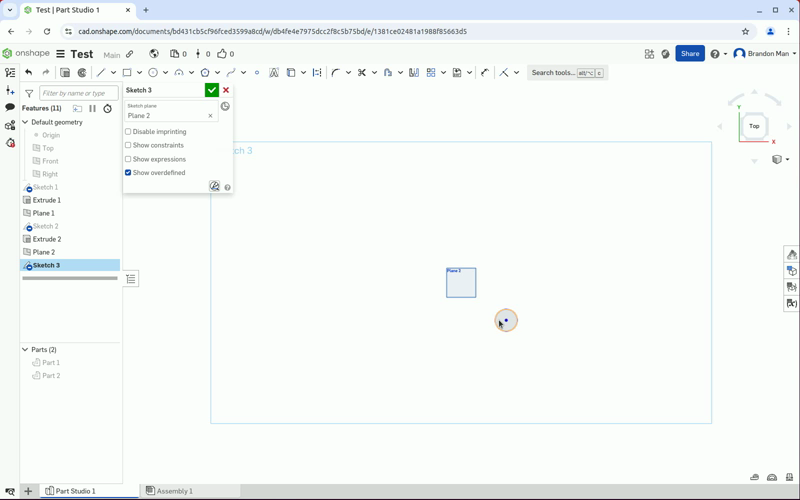
scroll(6)
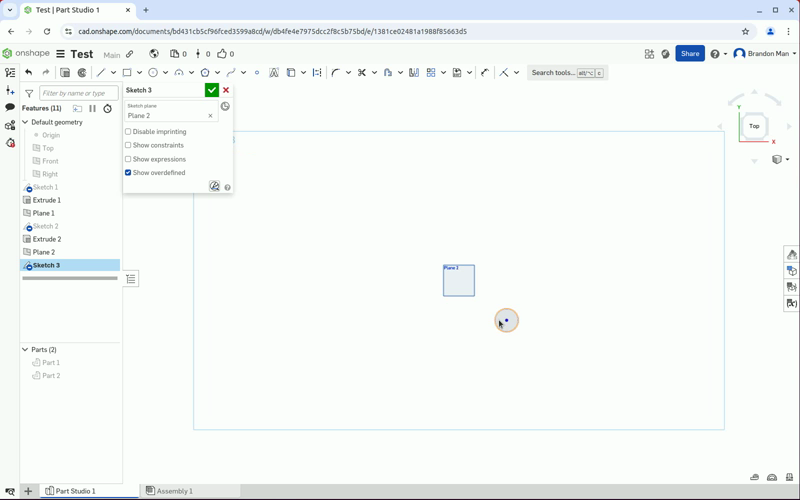
scroll(6)
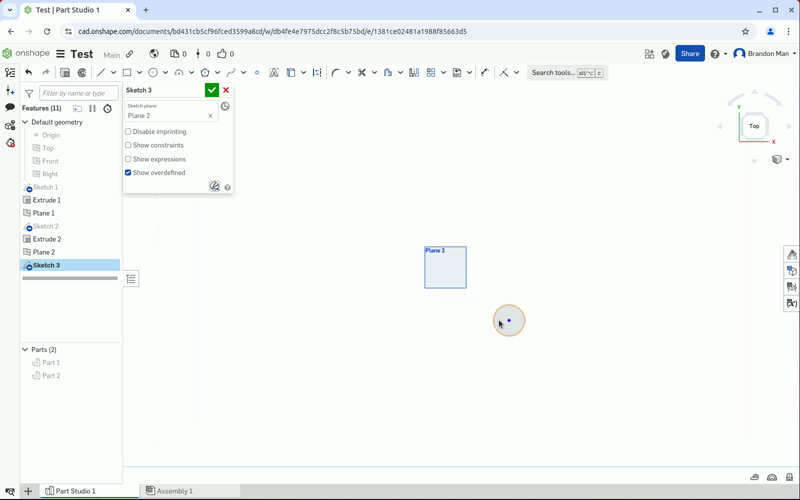
scroll(6)
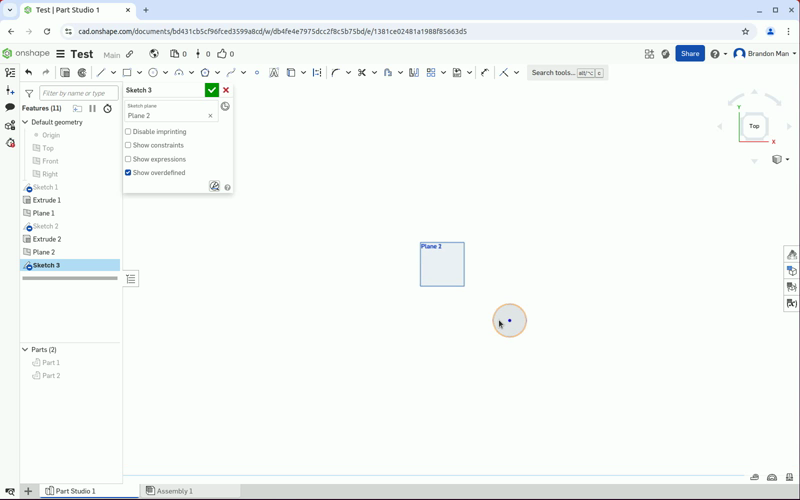
scroll(6)
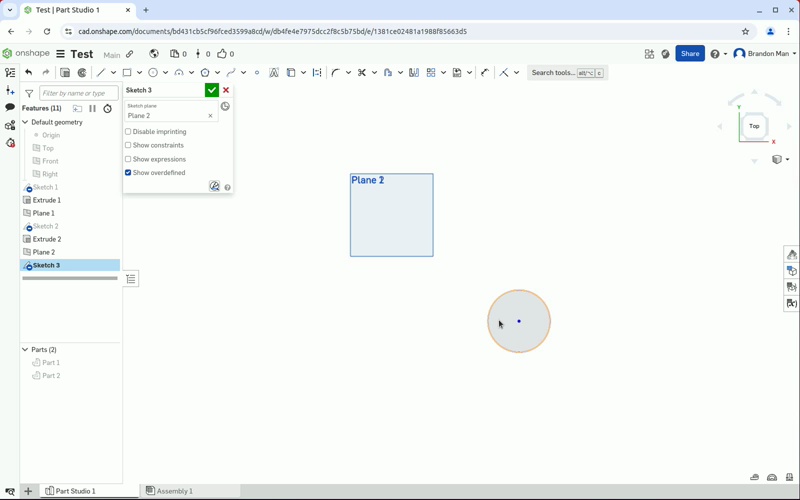
scroll(6)
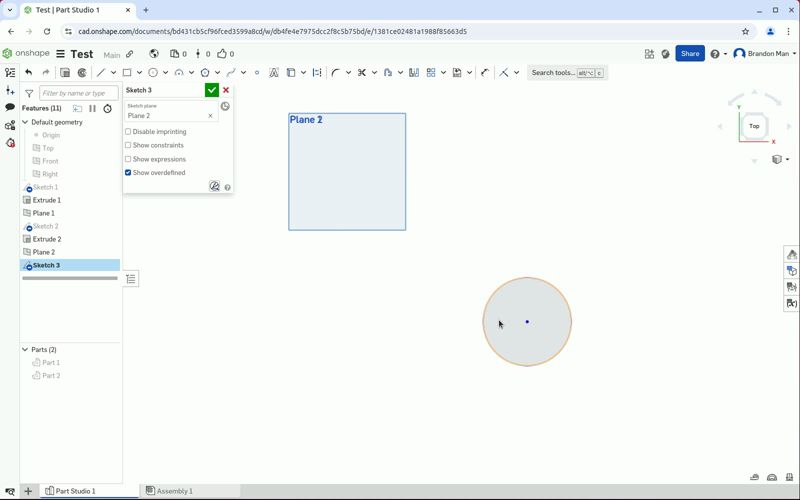
scroll(6)
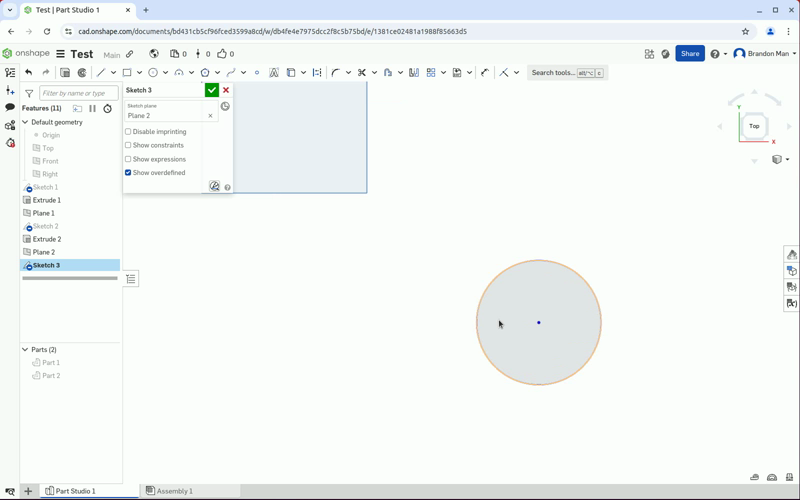
scroll(6)
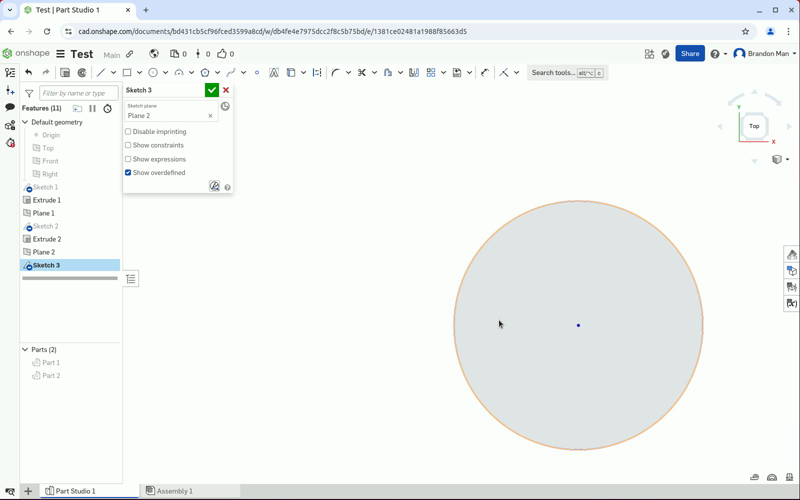
click(499, 319)
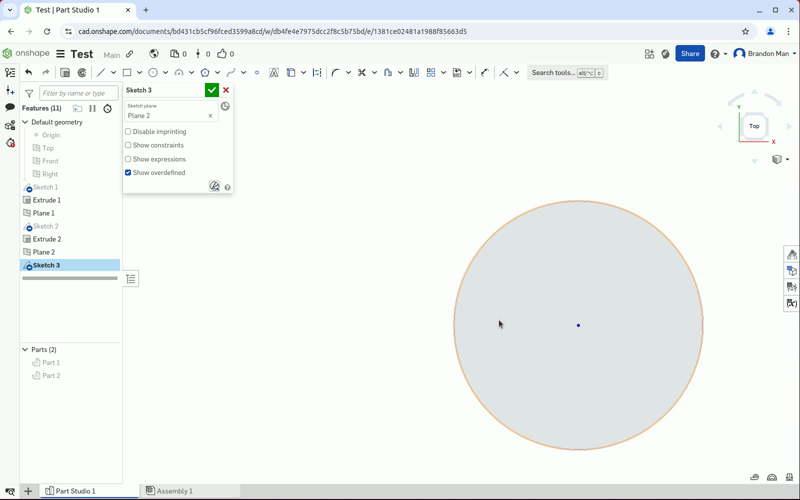
scroll(-6)
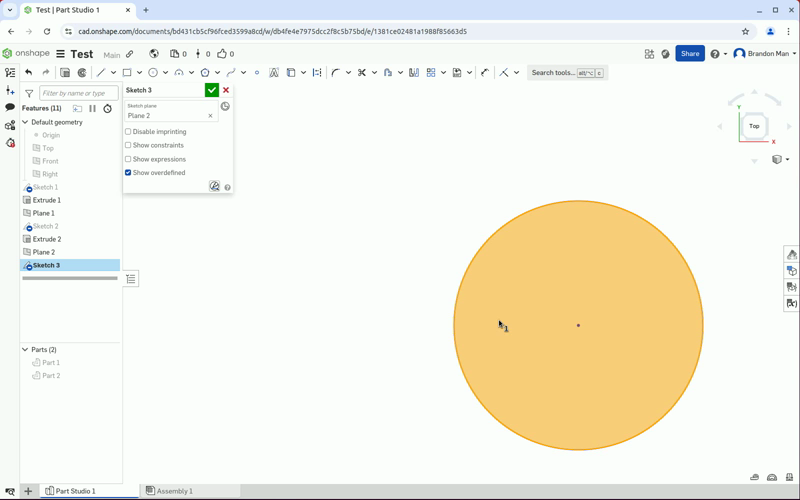
scroll(-6)
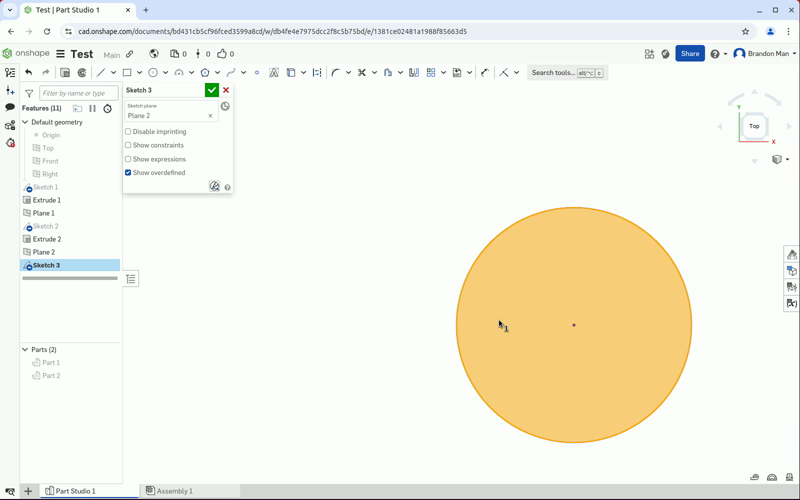
scroll(-6)
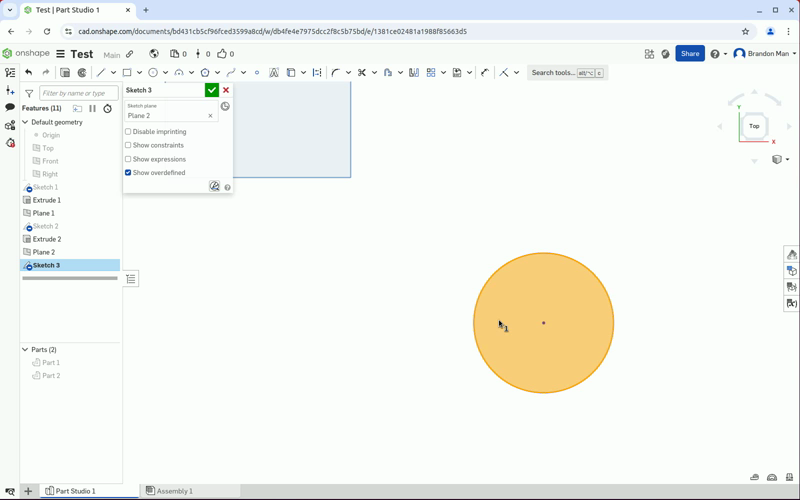
scroll(-6)
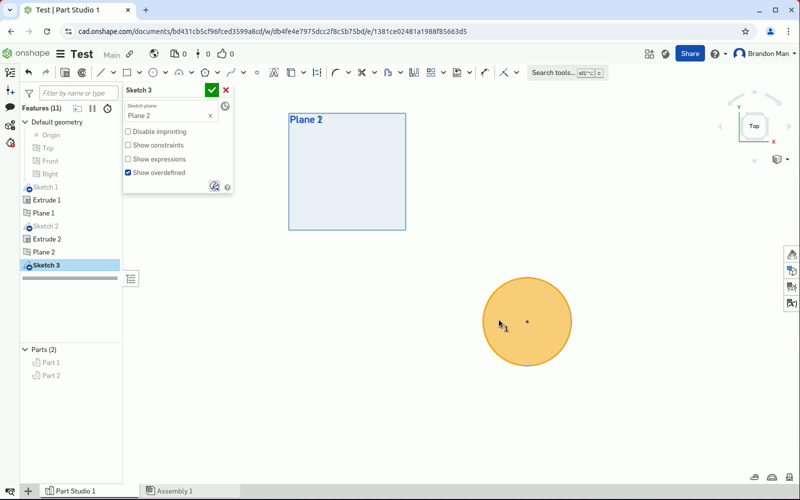
scroll(-6)
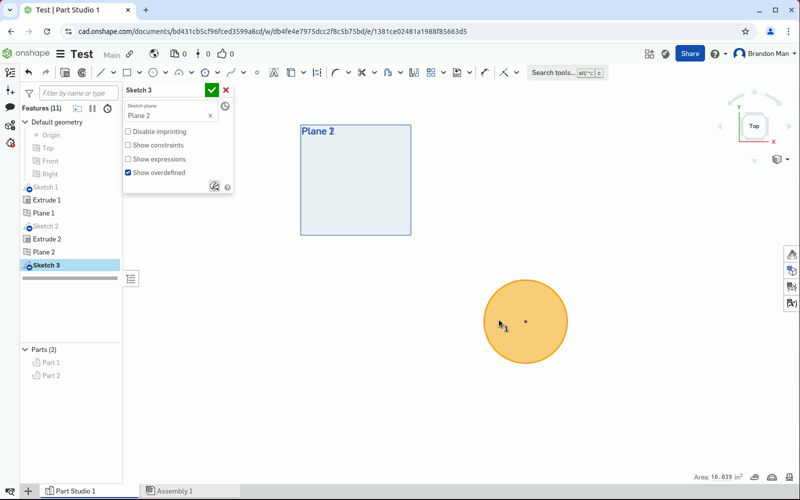
scroll(-6)
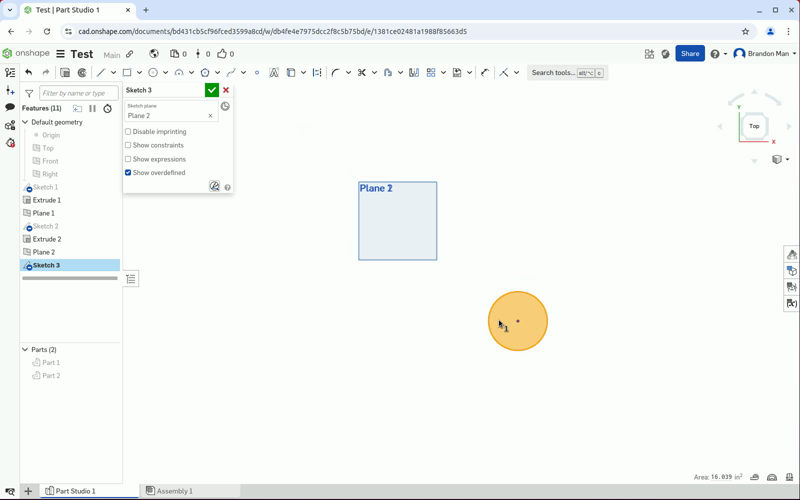
scroll(-6)
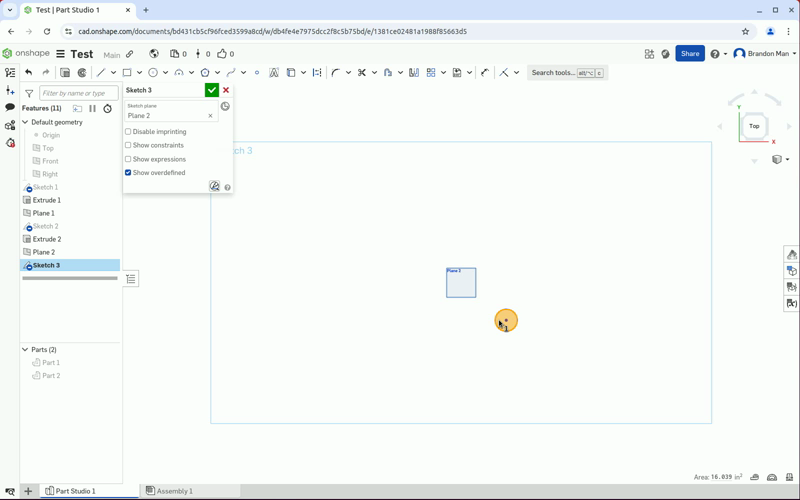
mouse_move(73, 352)
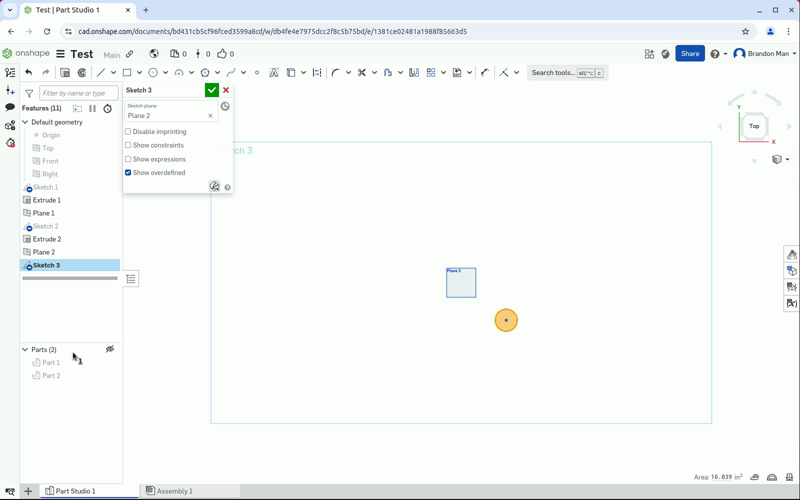
key(shift+y)
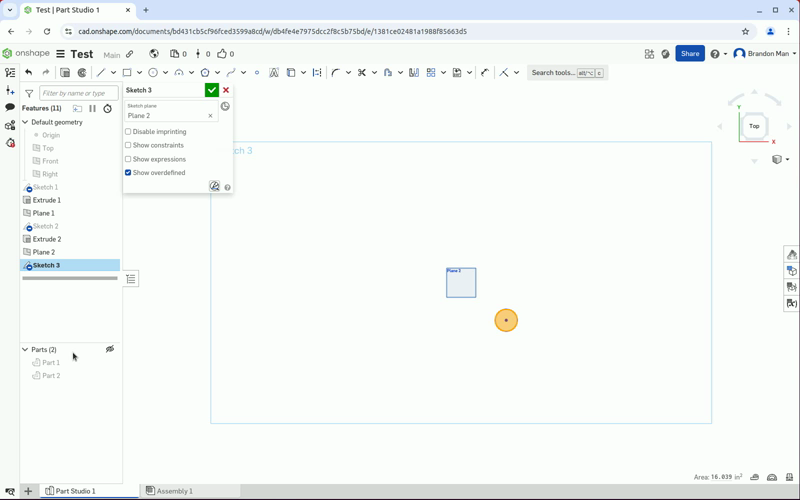
key(shift+e)
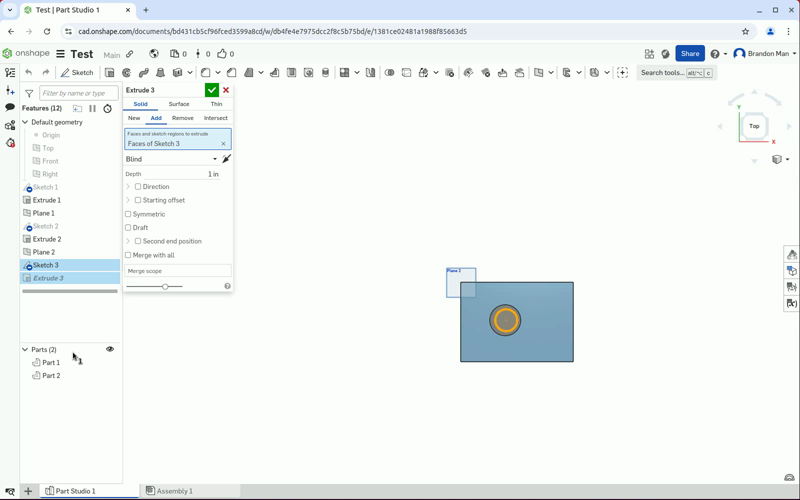
mouse_move(143, 106)
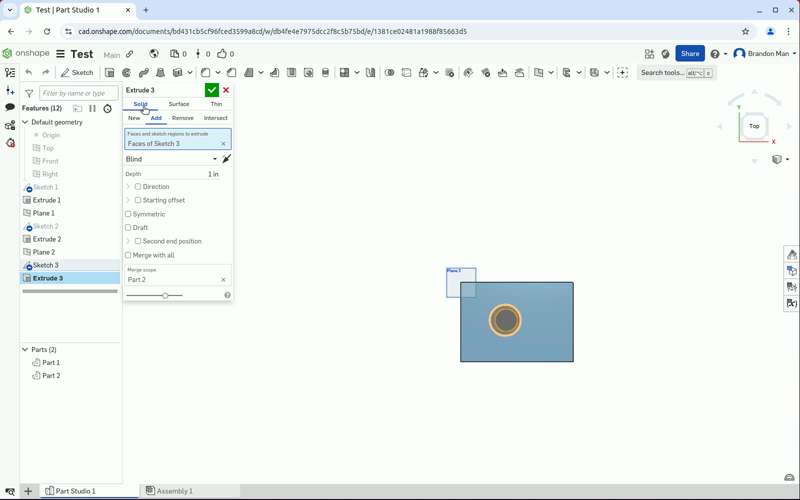
click(143, 106)
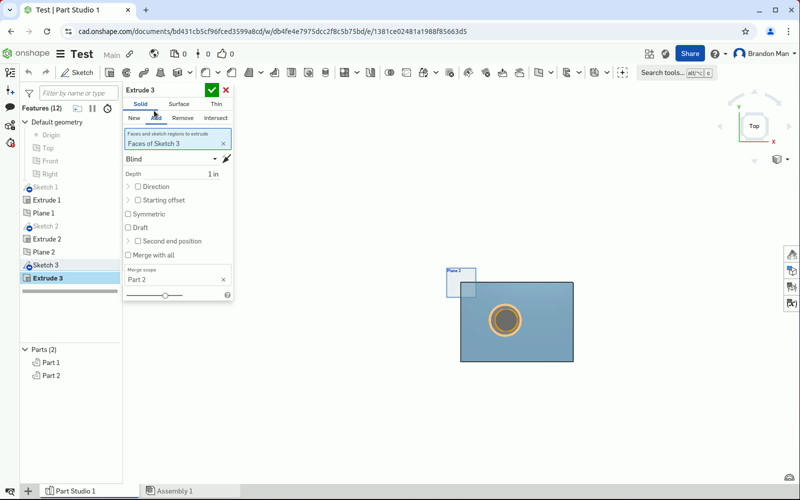
mouse_move(186, 120)
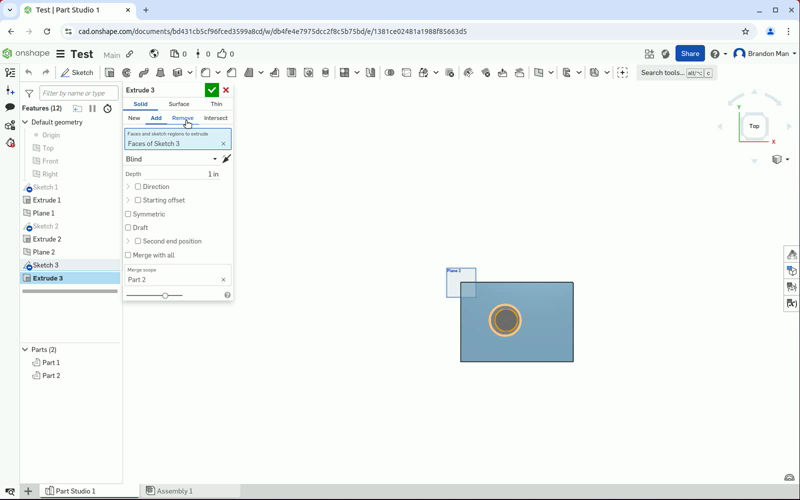
click(186, 120)
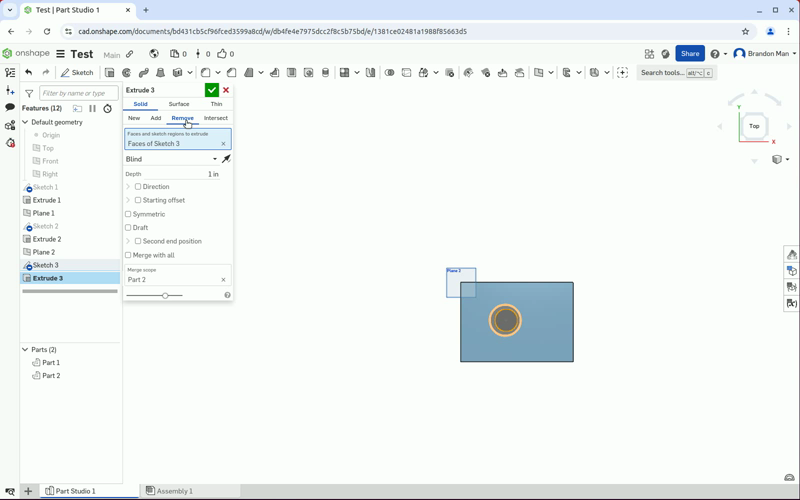
key(tab, 4)
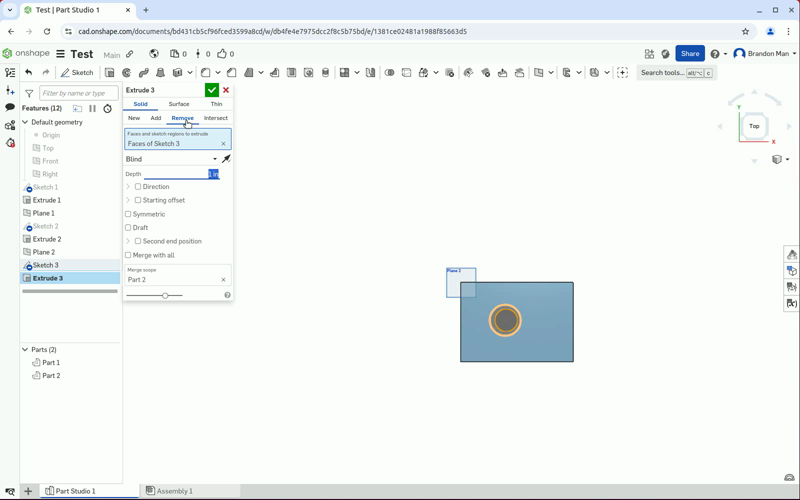
text(19.738)
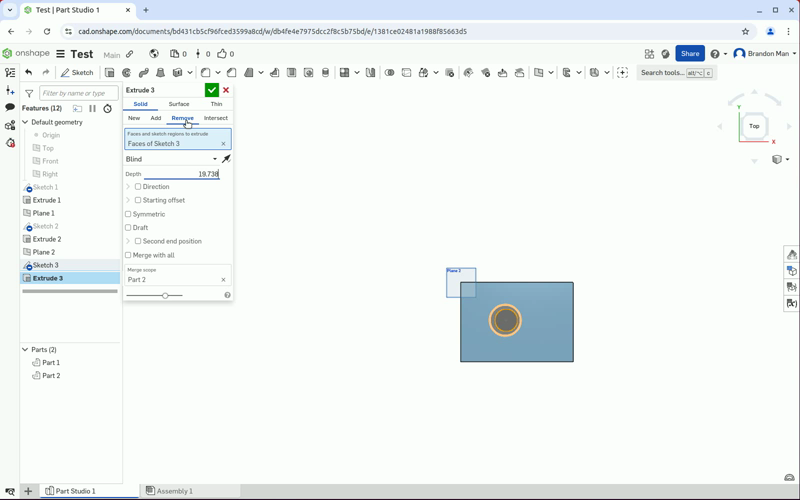
key(tab, 6)
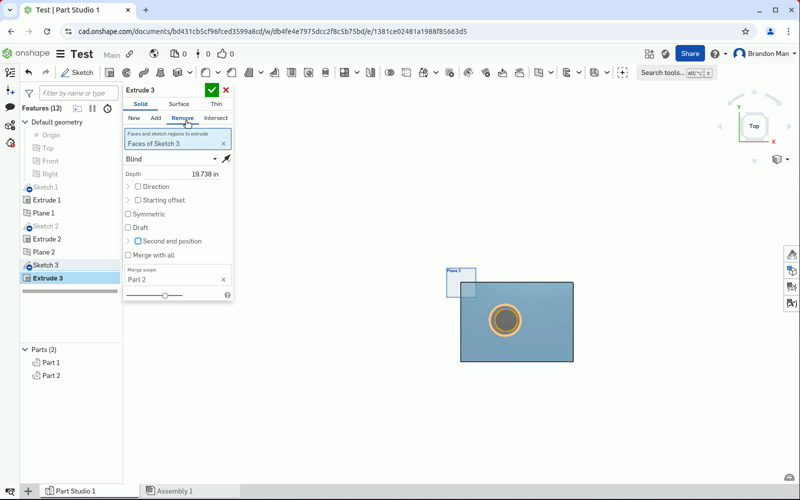
key(space)
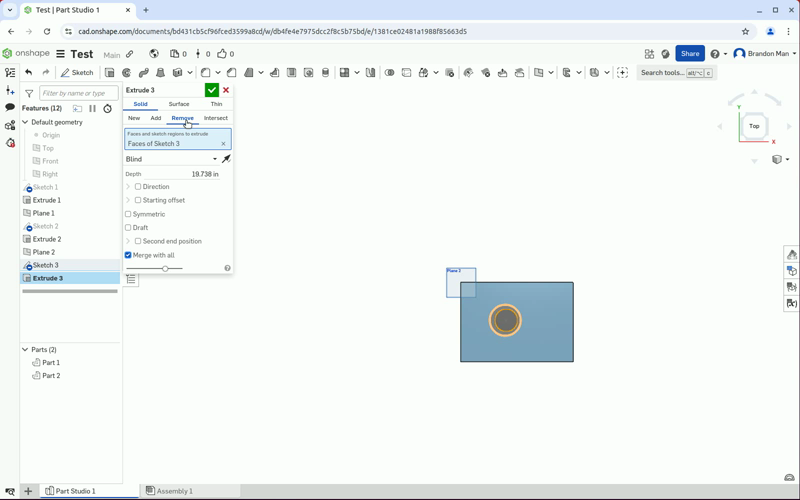
key(enter)
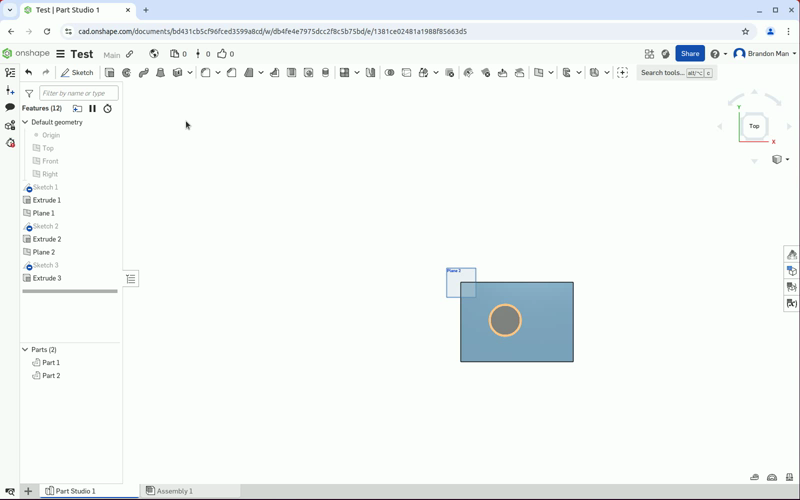
key(shift+h)
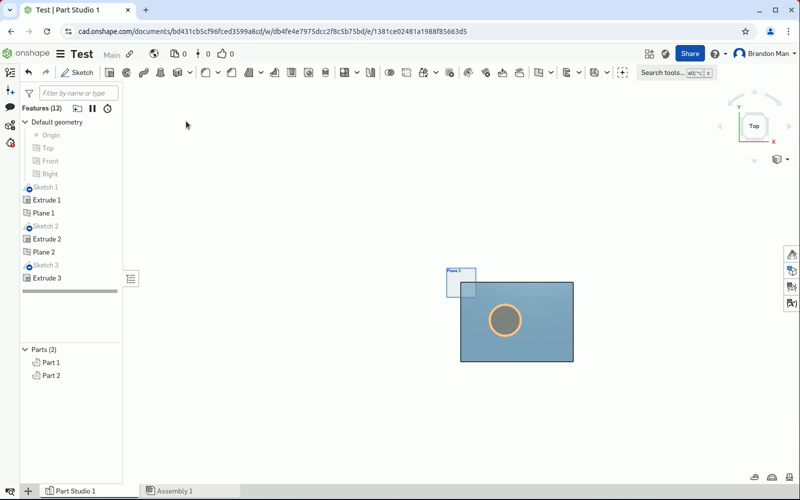
key(shift+h)
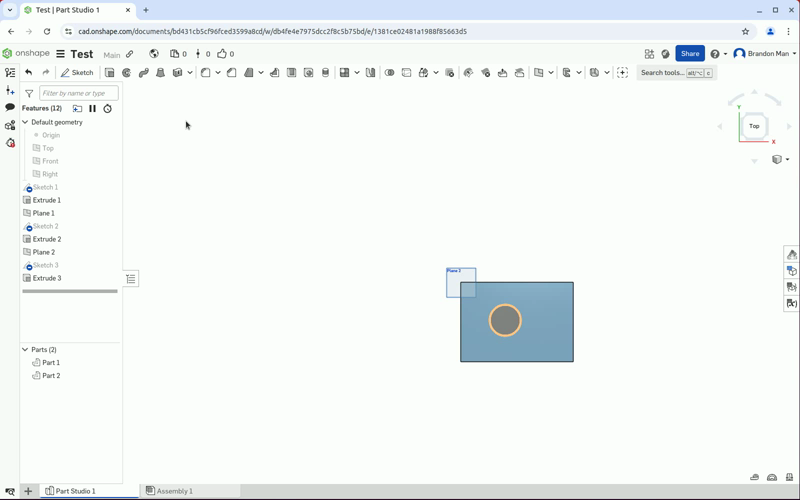
key(shift+7)
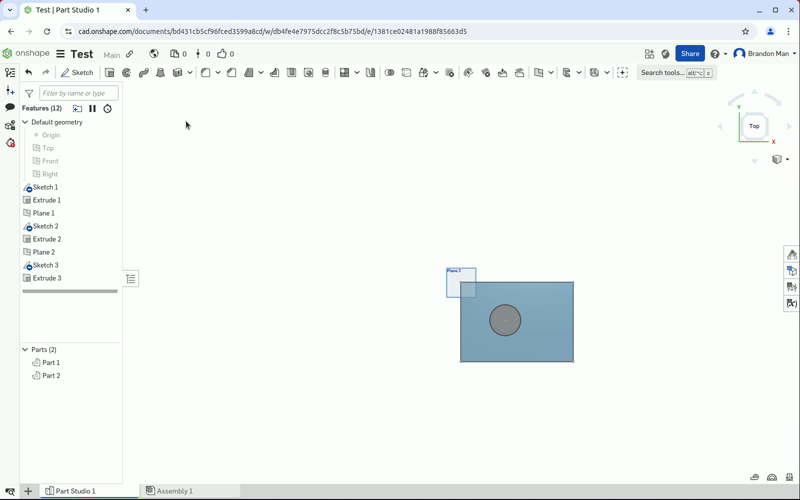
key(up, 3)
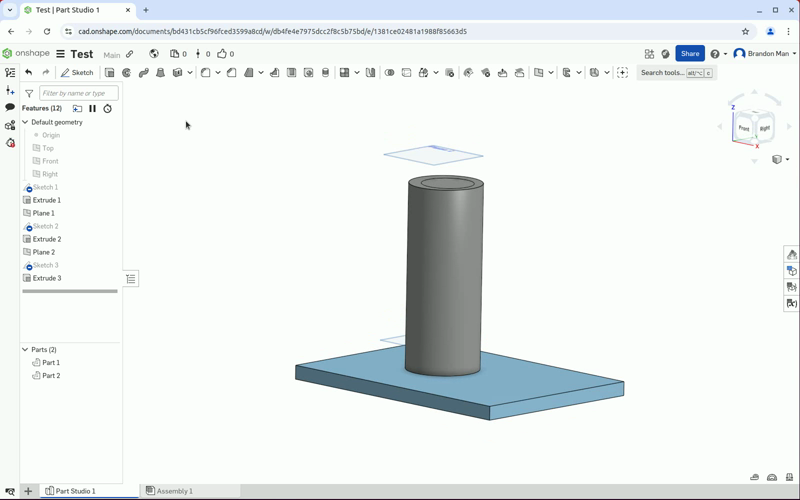
key(left, 3)
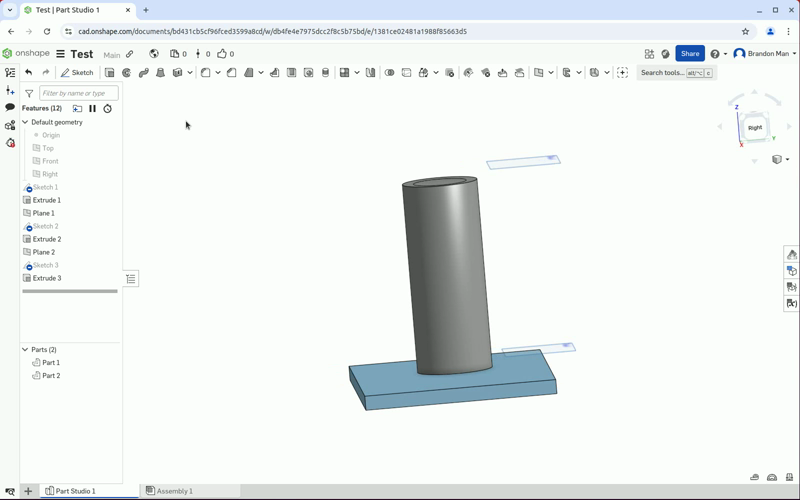
key(right, 3)
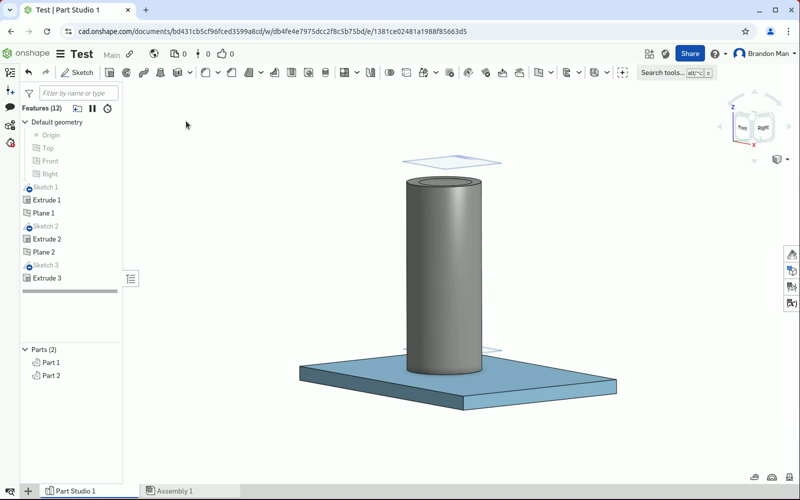
key(down, 3)
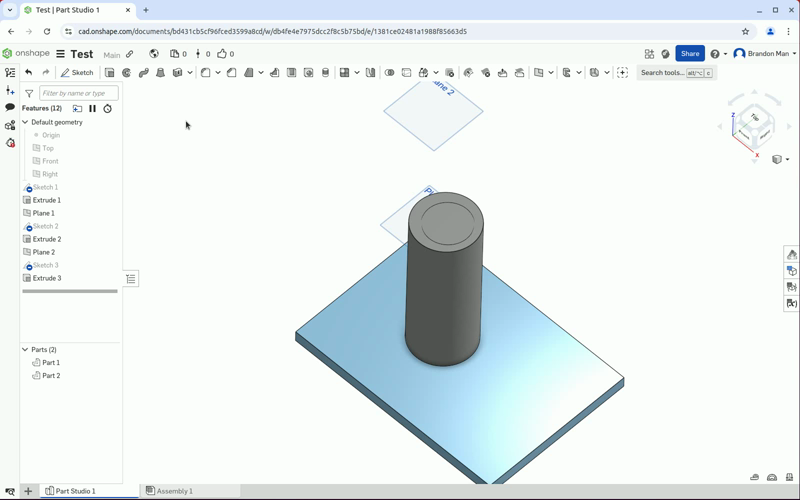
mouse_move(73, 189)
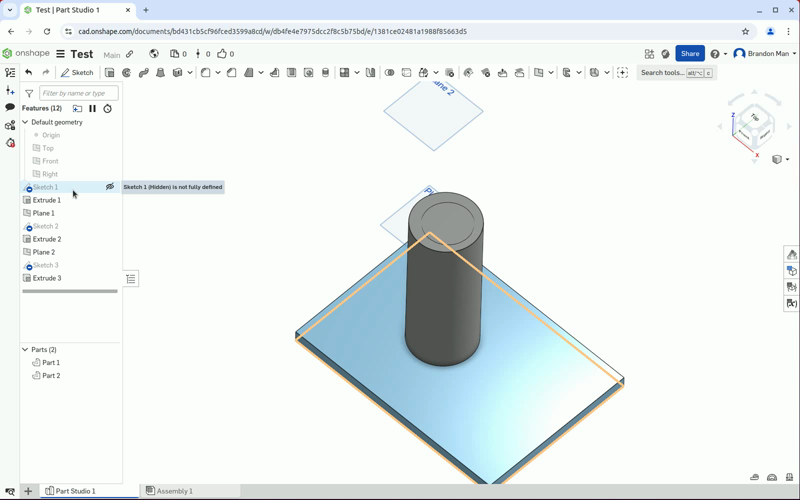
click(73, 189)